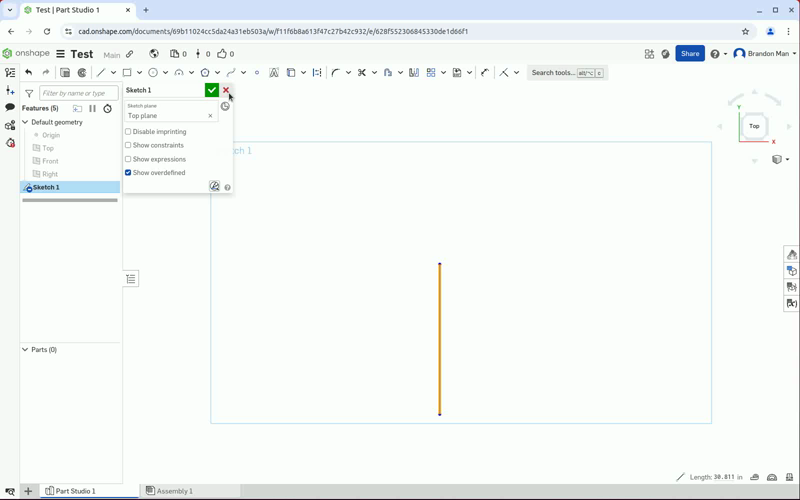
key(shift+h)
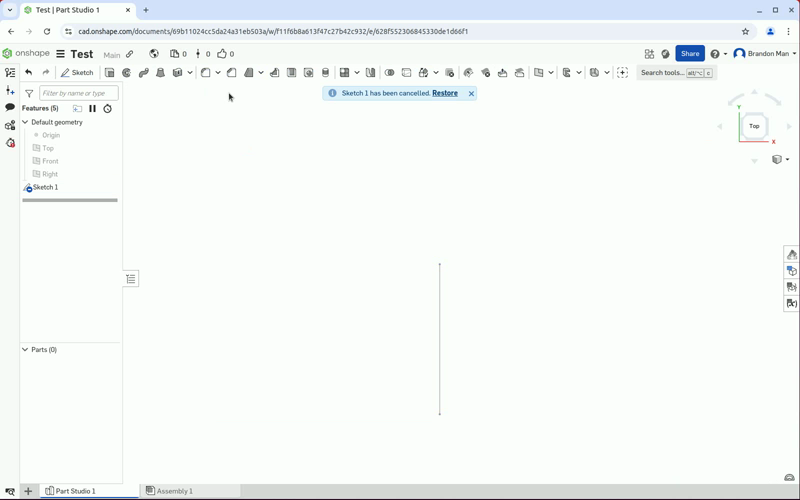
key(shift+s)
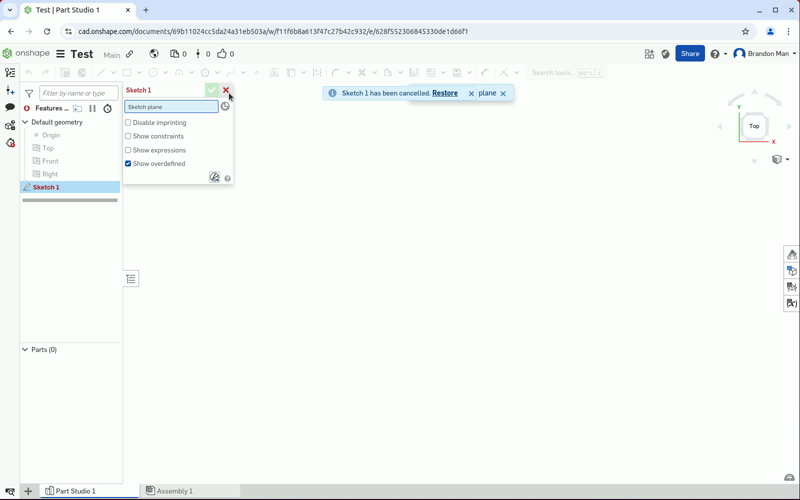
mouse_move(73, 150)
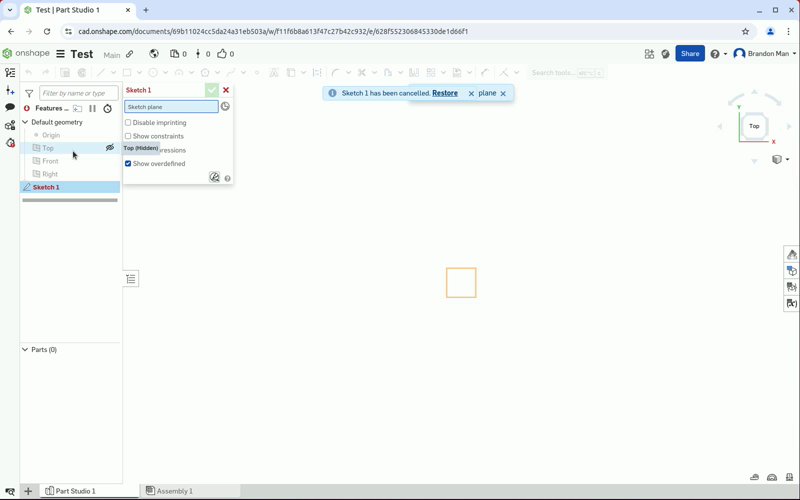
click(73, 150)
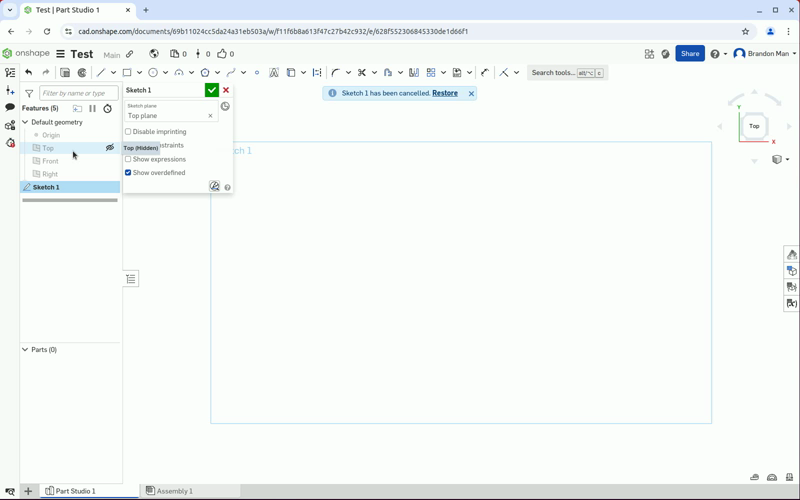
mouse_move(73, 352)
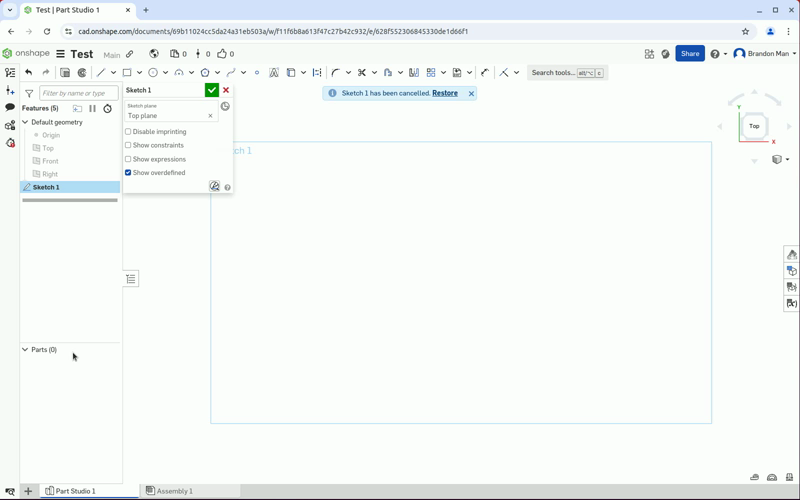
key(y)
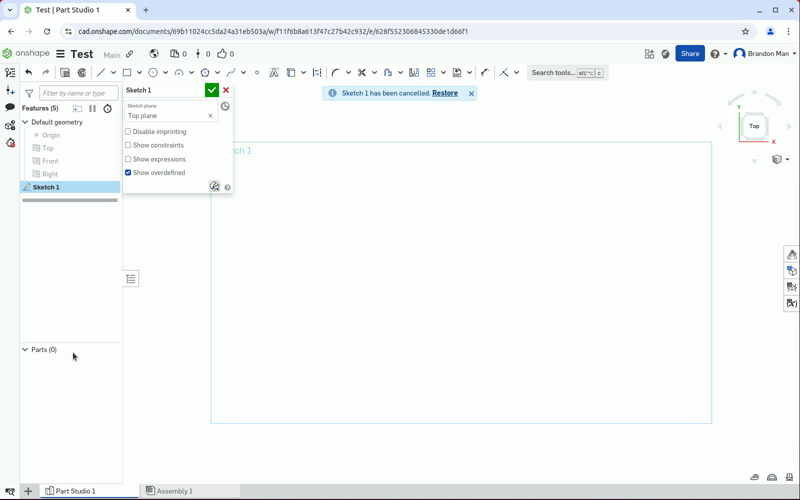
key(l)
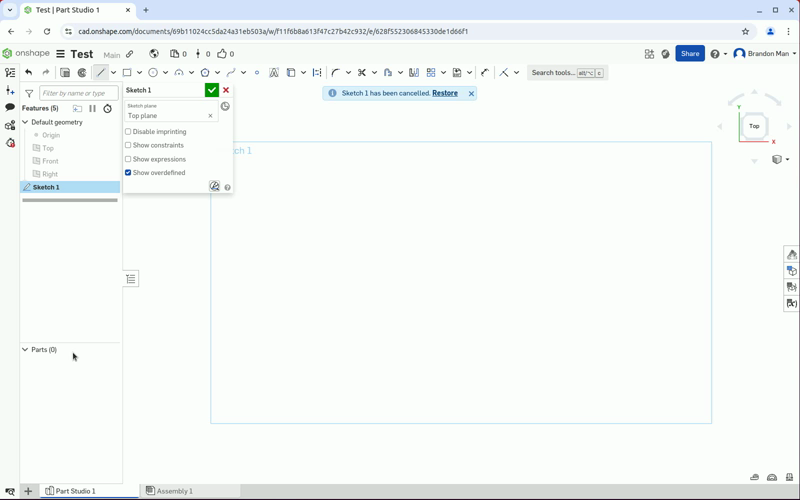
key_down(shift)
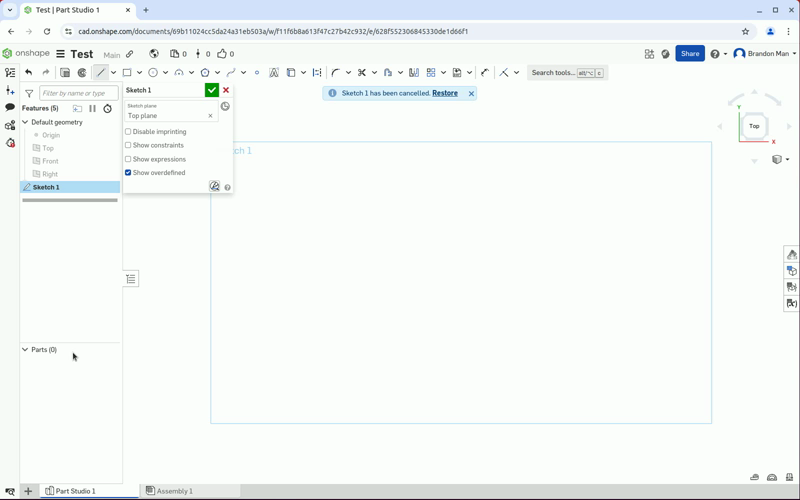
mouse_move(484, 287)
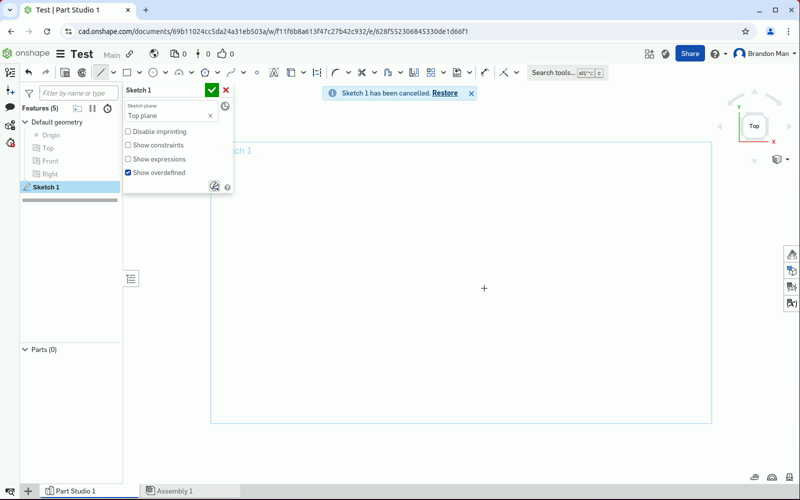
click(484, 287)
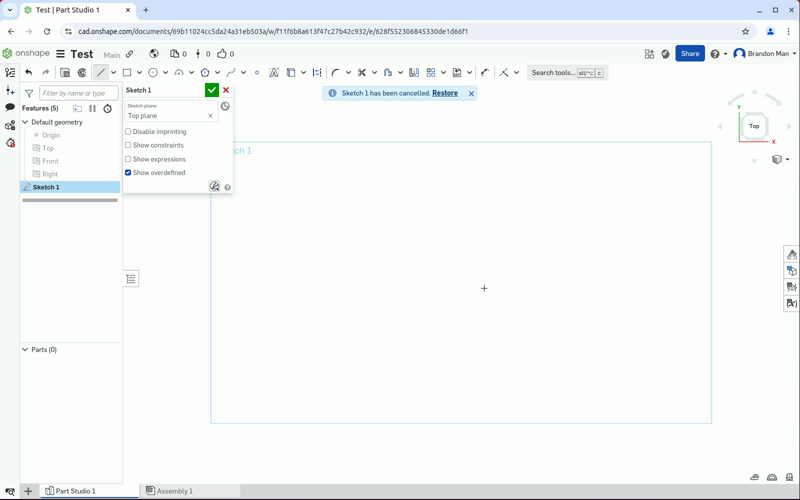
key_up(shift)
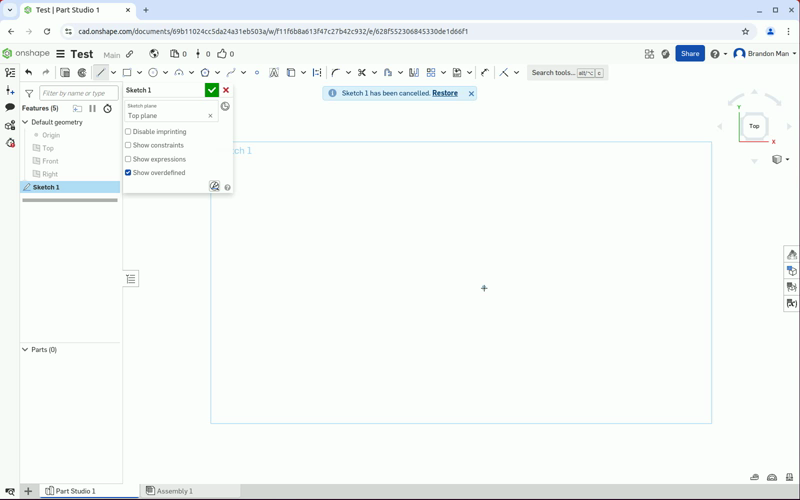
key_down(shift)
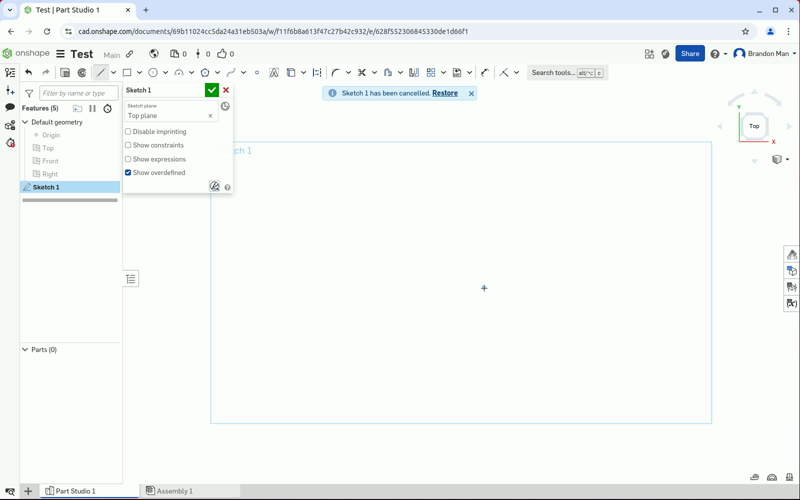
mouse_move(573, 287)
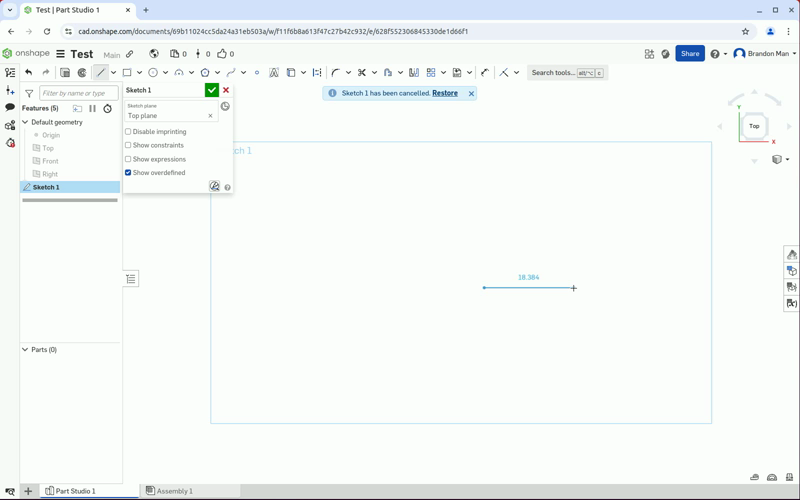
click(573, 287)
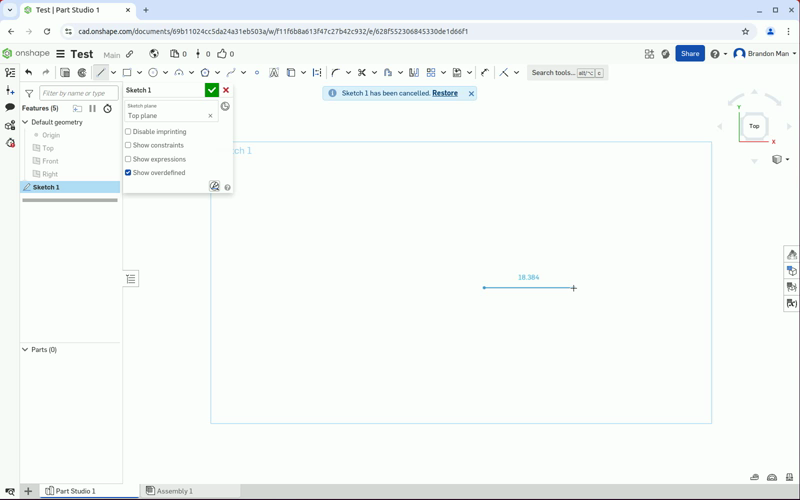
key_up(shift)
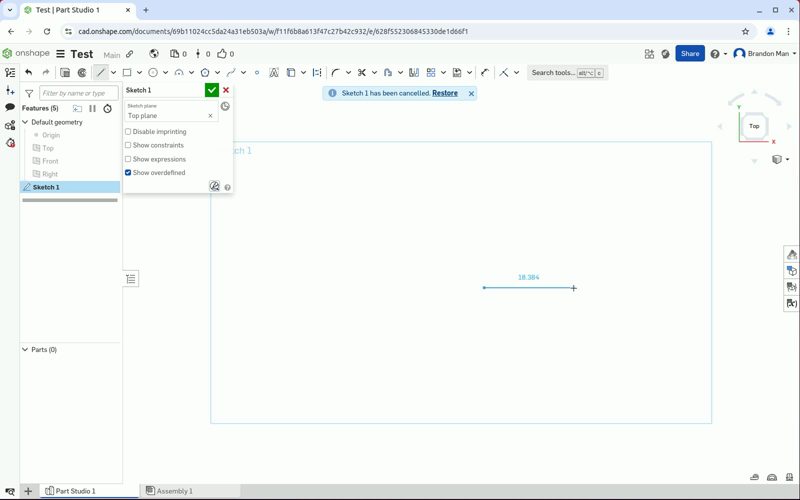
key_down(shift)
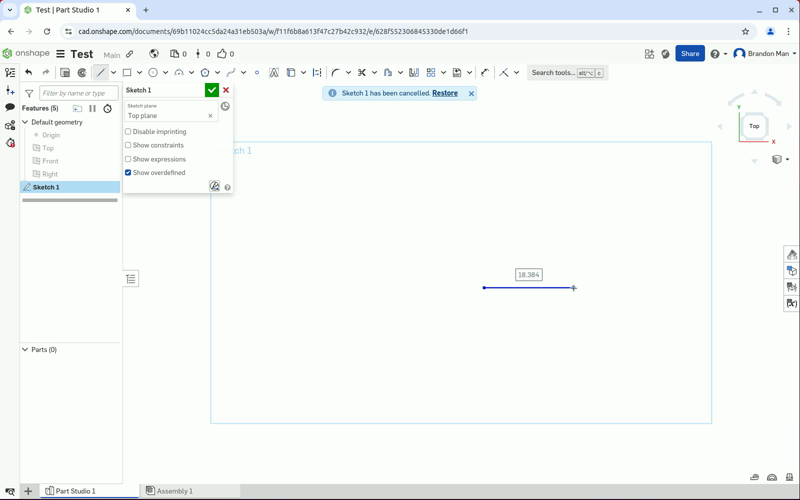
mouse_move(589, 287)
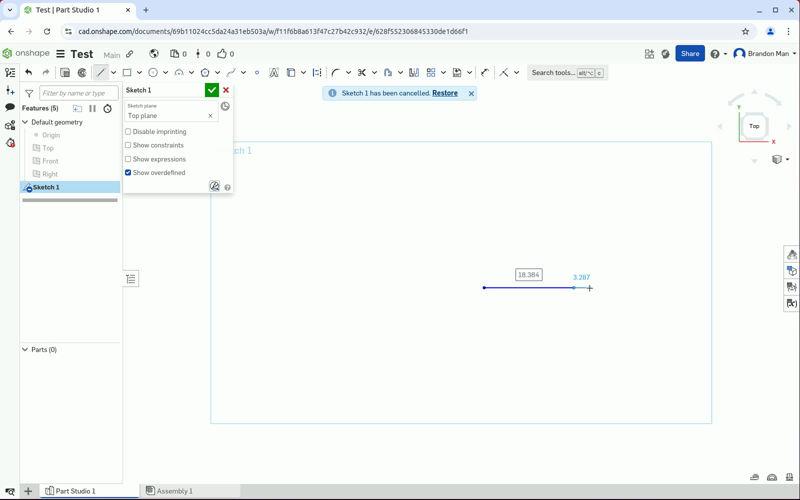
mouse_move(573, 282)
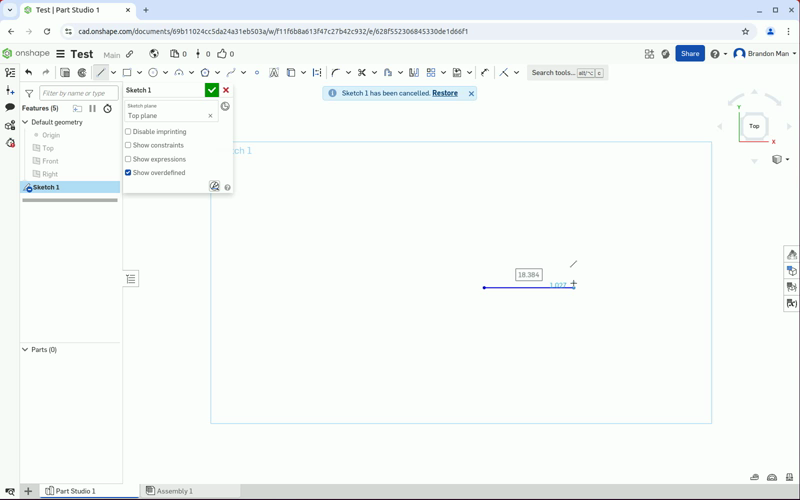
scroll(6)
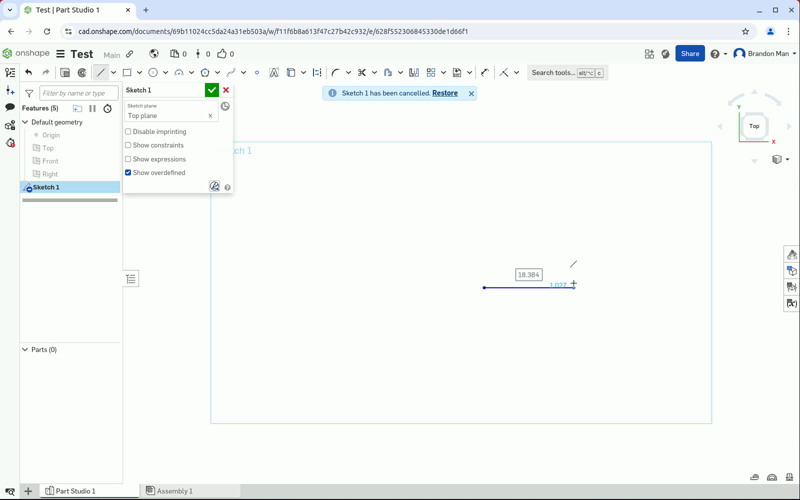
scroll(6)
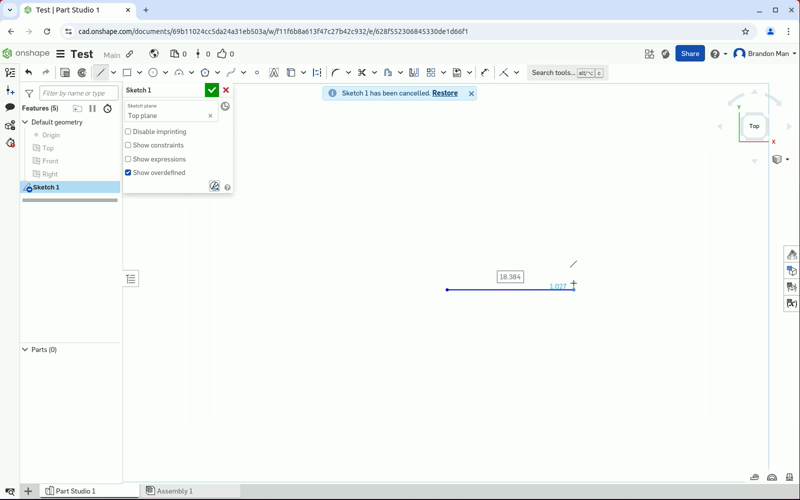
scroll(6)
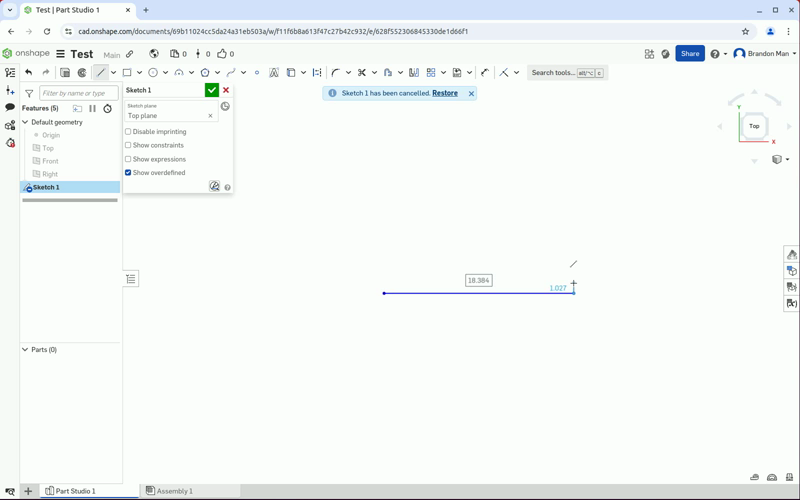
scroll(6)
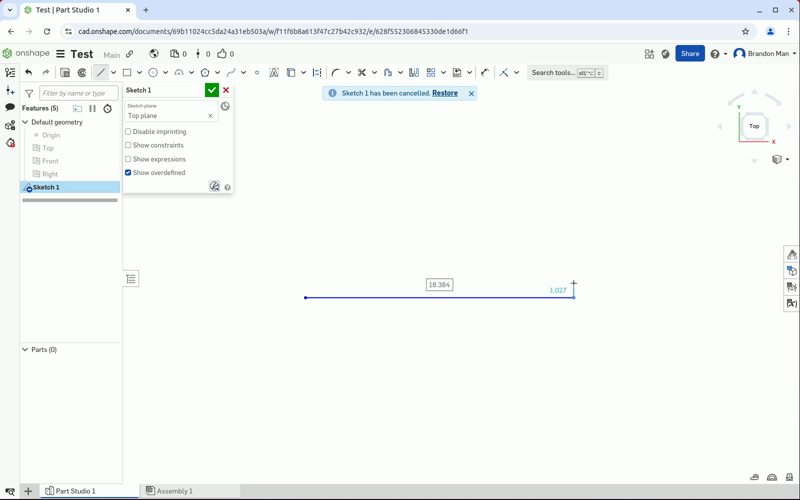
scroll(6)
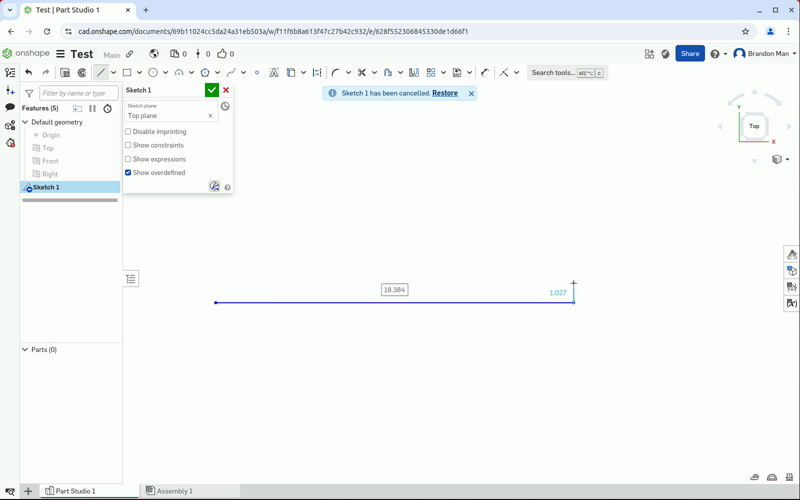
scroll(6)
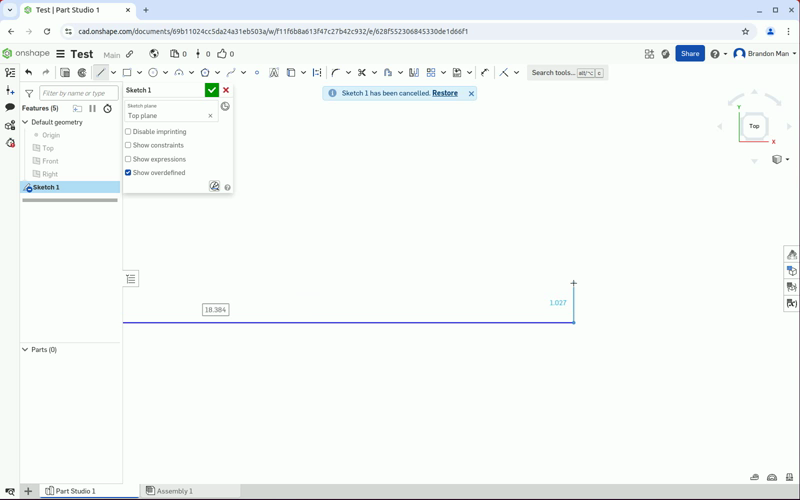
scroll(6)
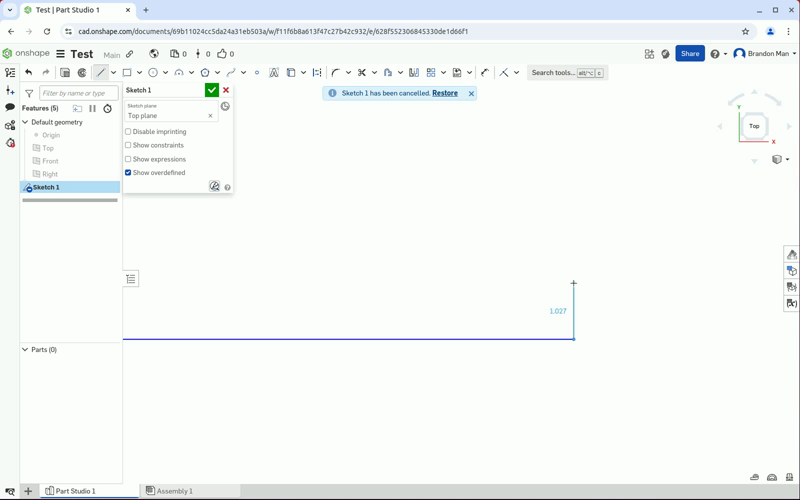
click(573, 282)
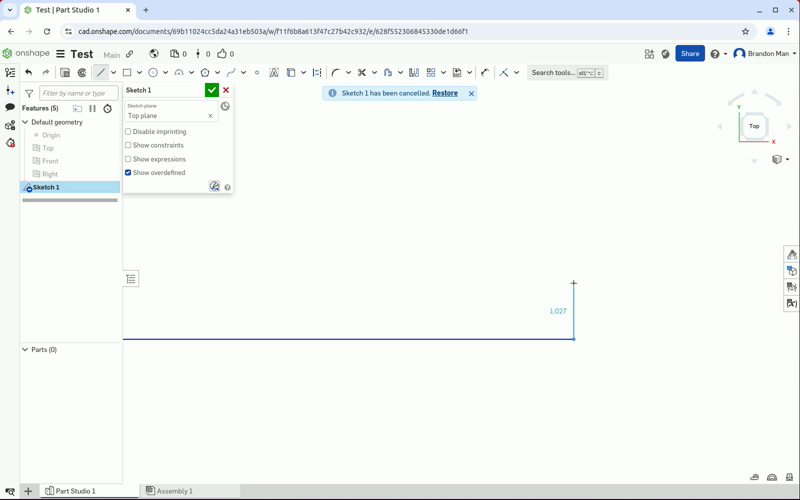
scroll(-6)
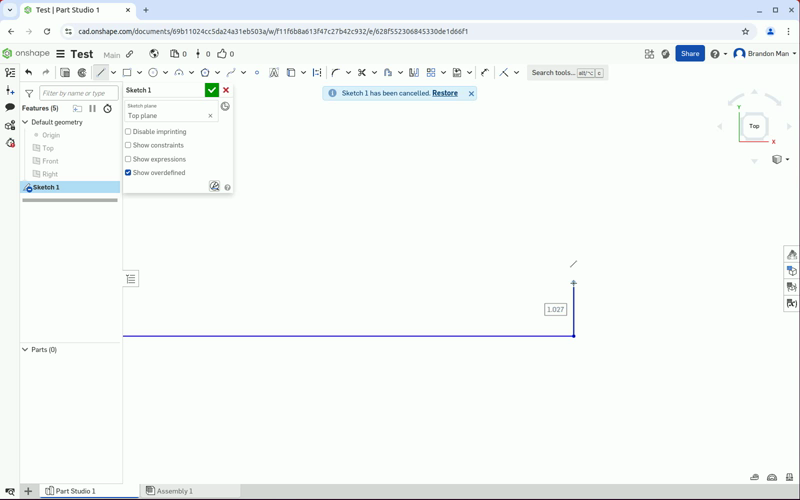
scroll(-6)
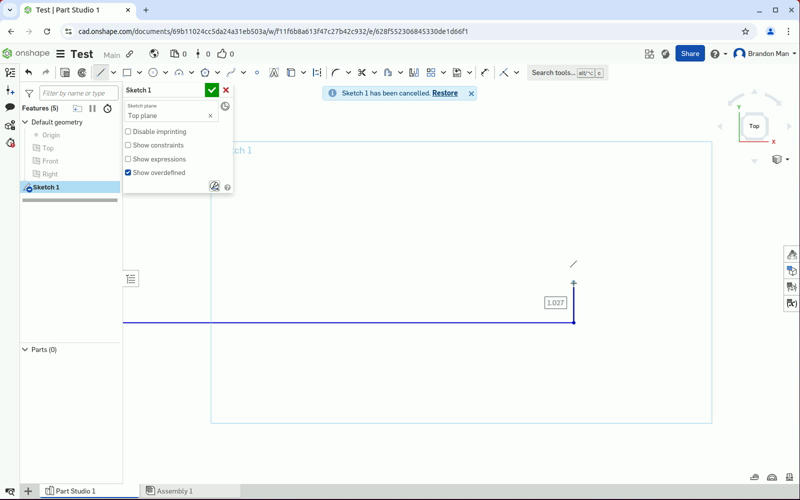
scroll(-6)
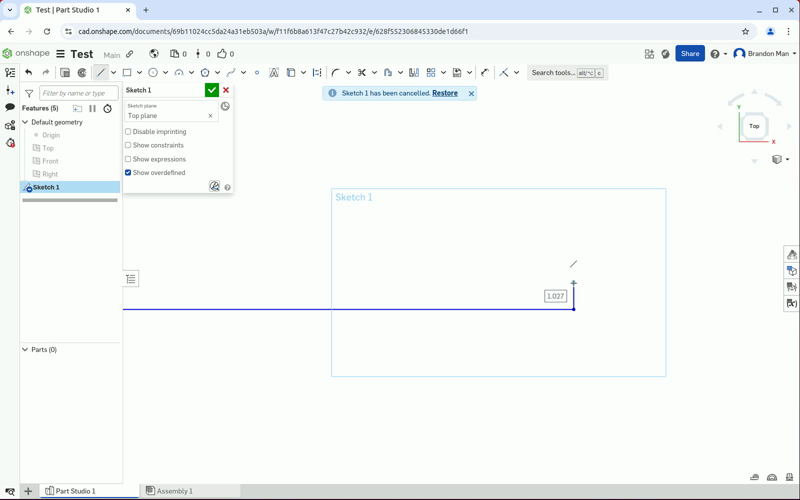
scroll(-6)
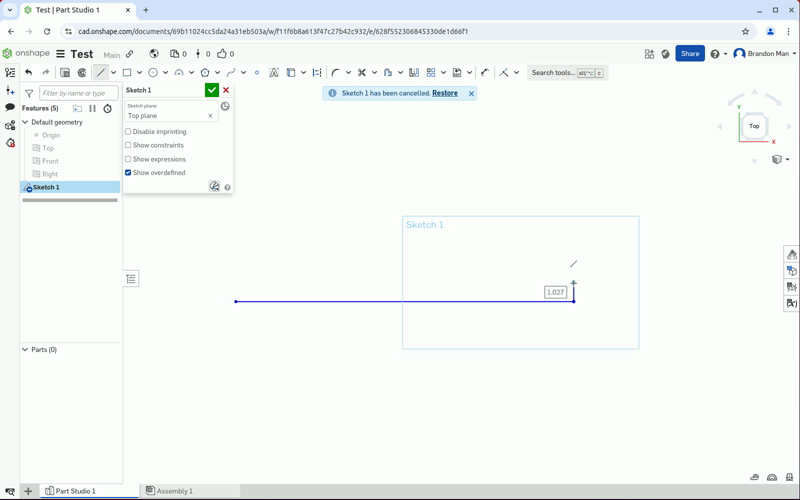
scroll(-6)
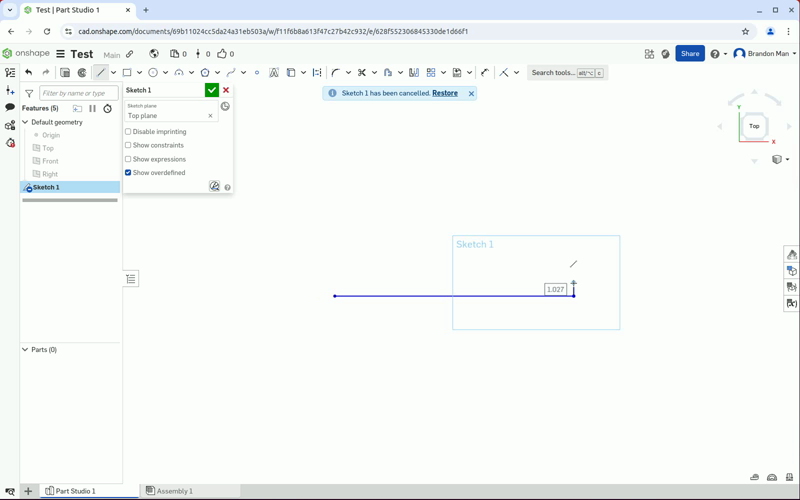
scroll(-6)
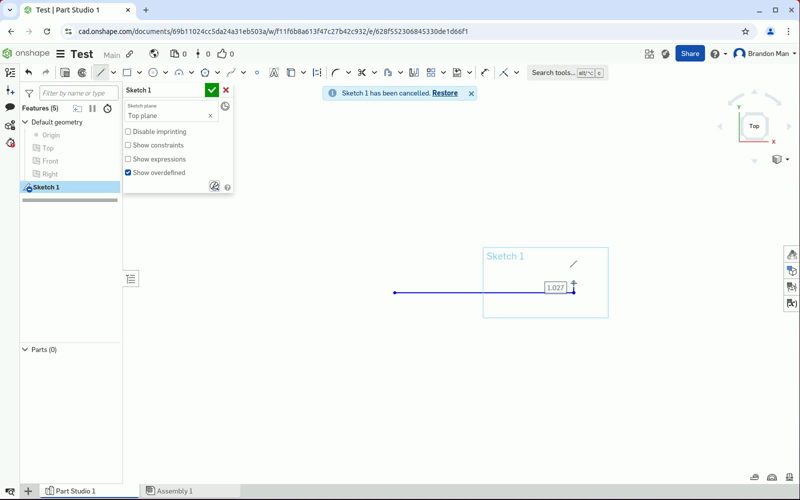
scroll(-6)
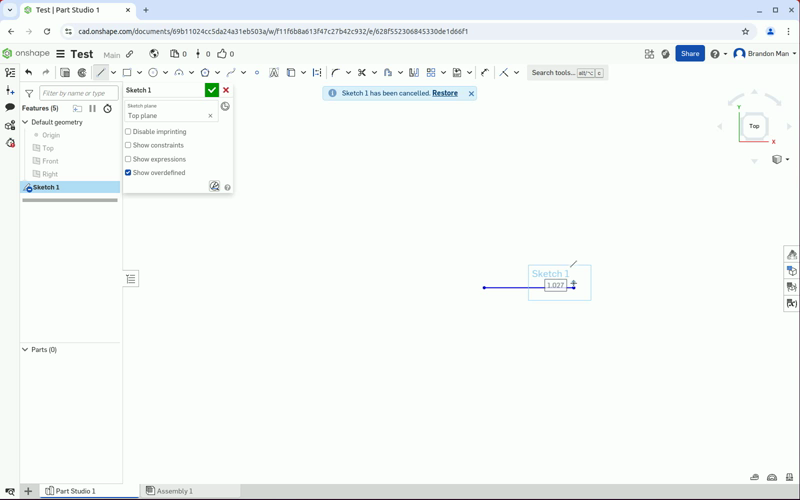
key_up(shift)
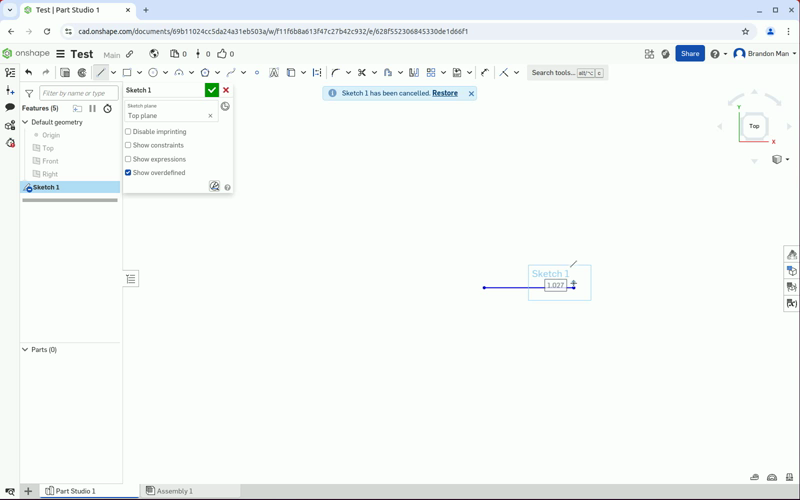
key_down(shift)
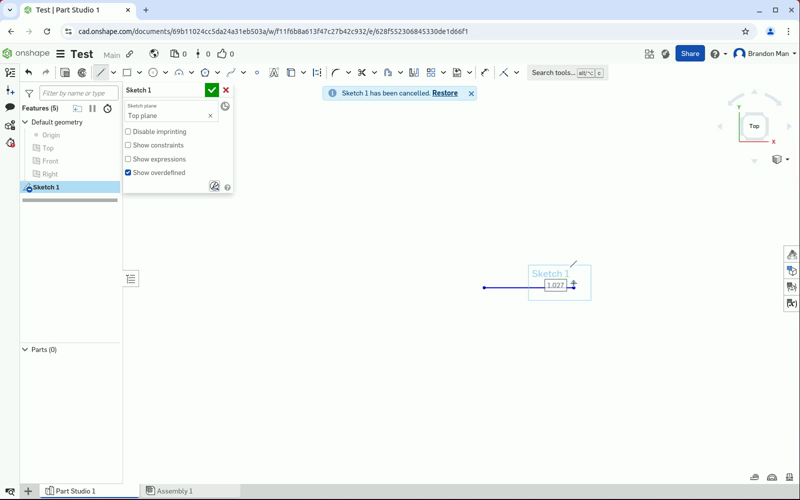
mouse_move(589, 282)
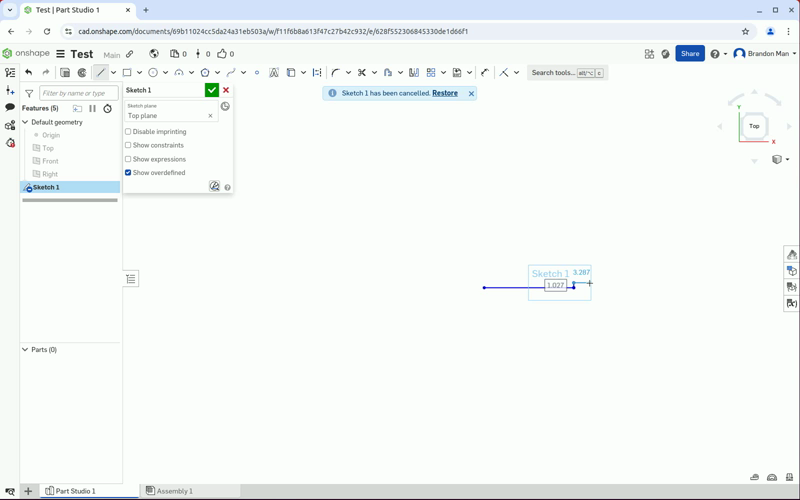
mouse_move(573, 277)
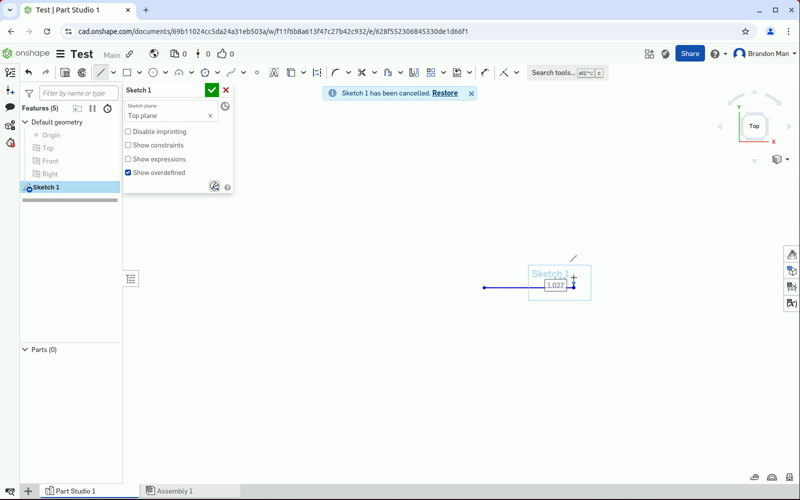
scroll(6)
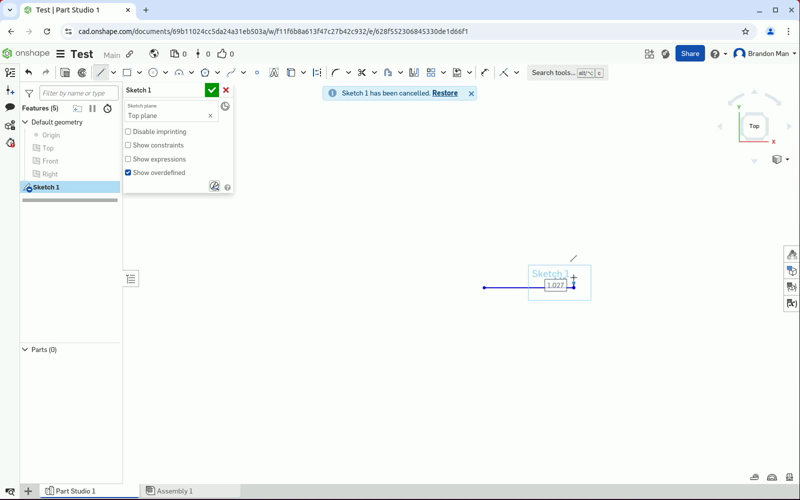
scroll(6)
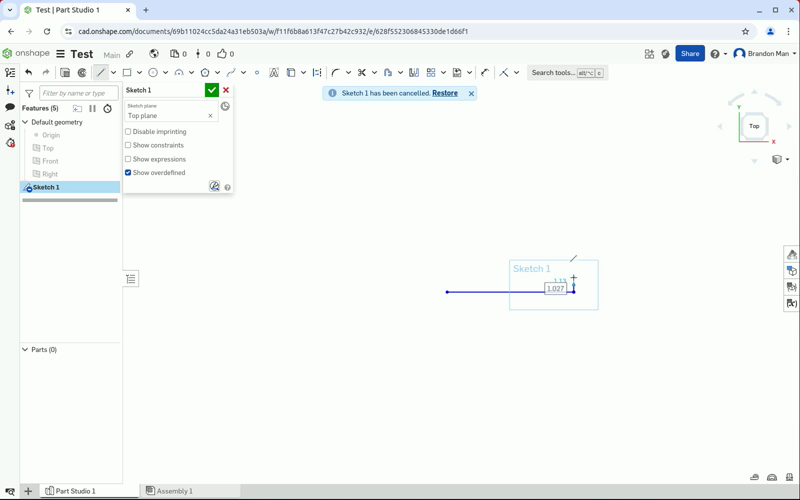
scroll(6)
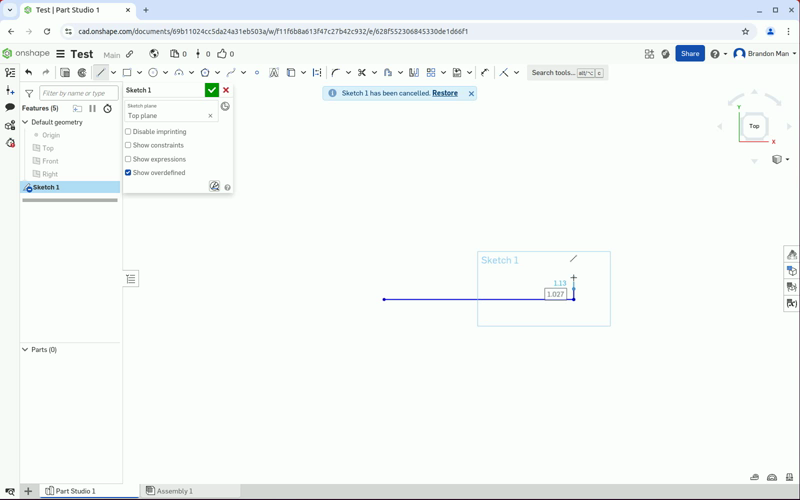
scroll(6)
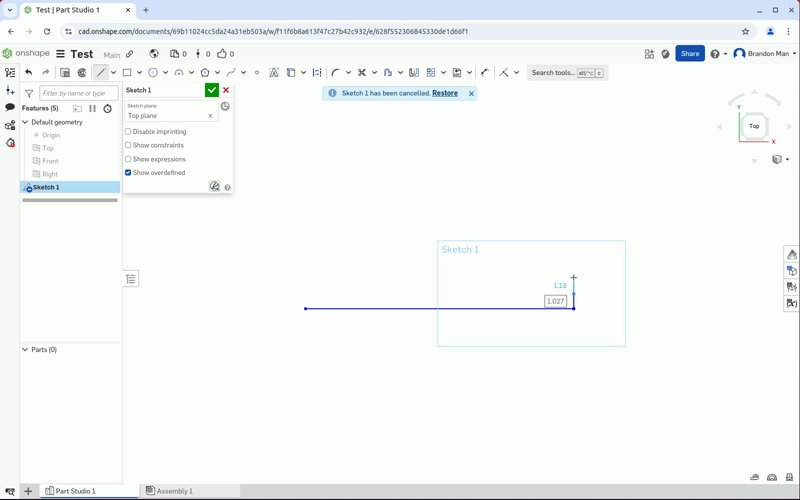
scroll(6)
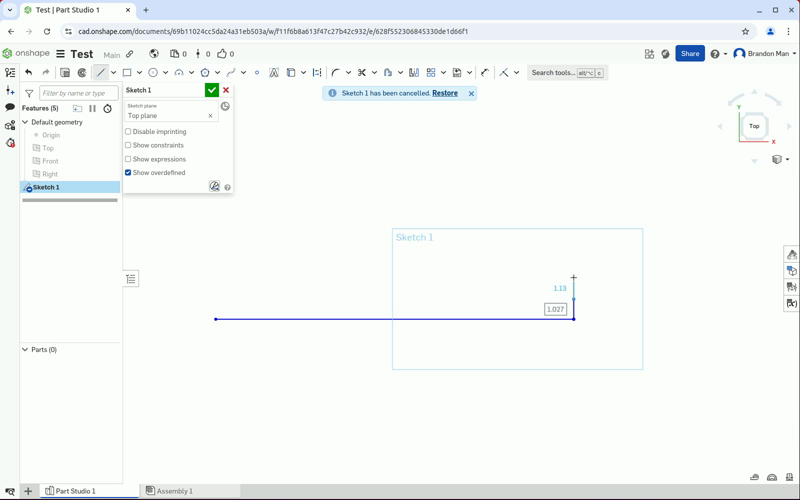
scroll(6)
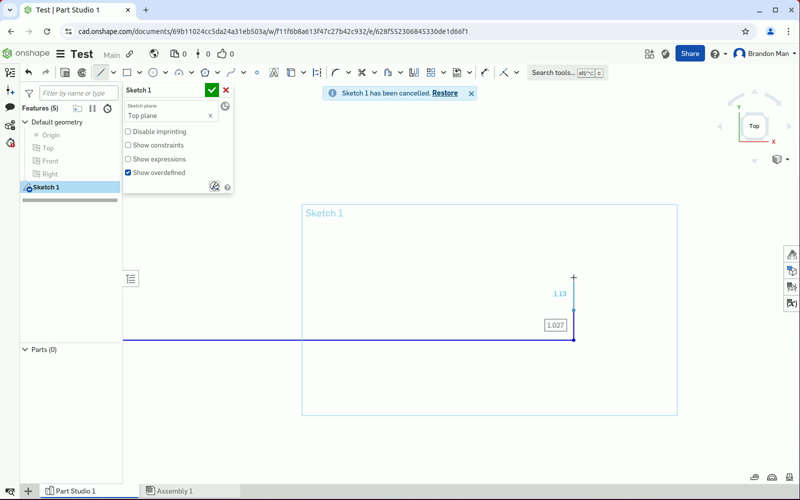
scroll(6)
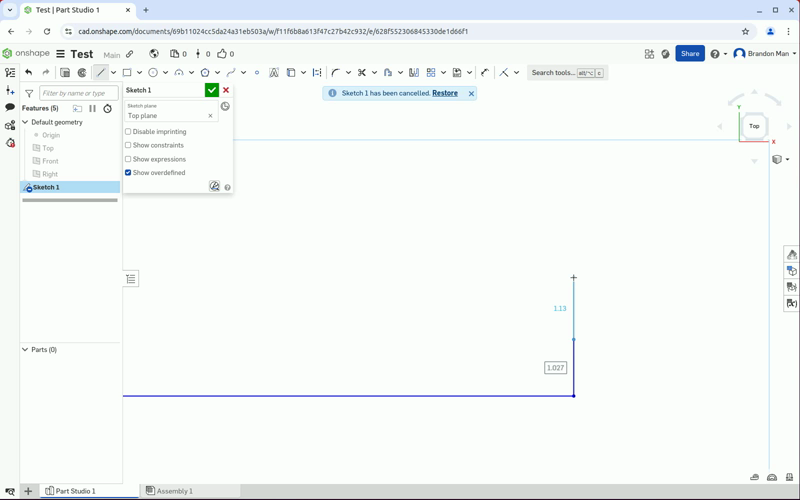
click(573, 277)
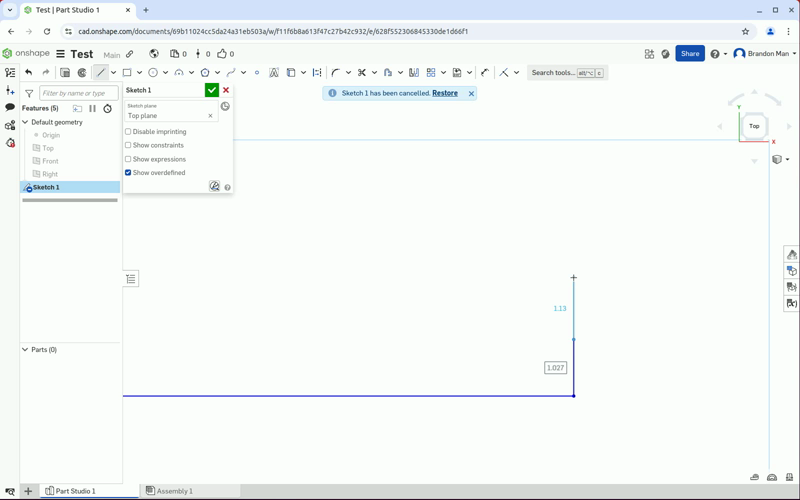
scroll(-6)
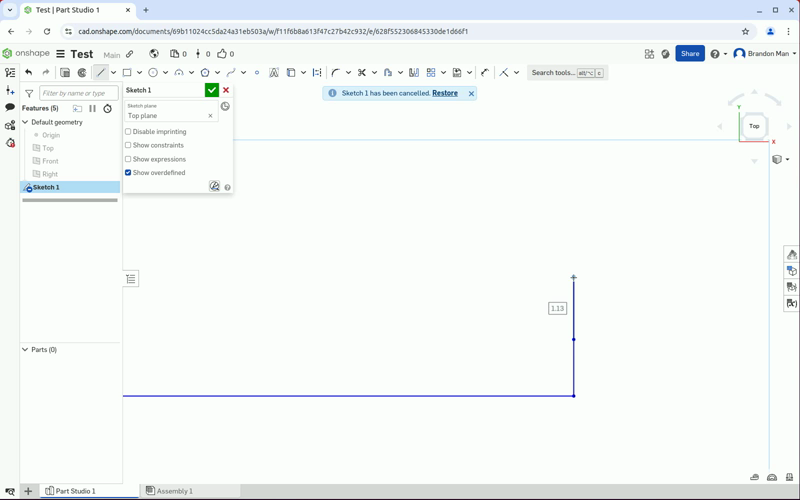
scroll(-6)
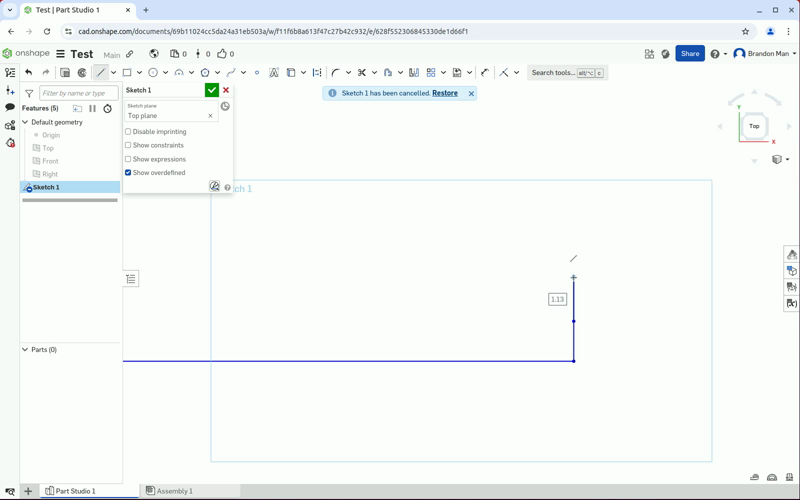
scroll(-6)
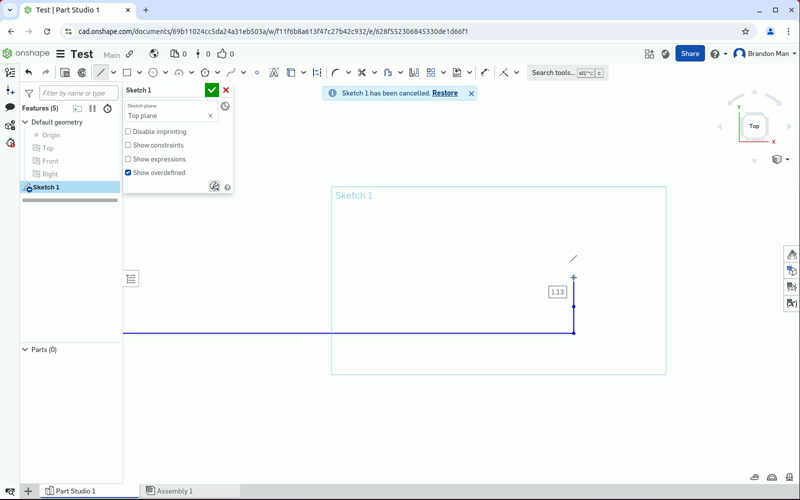
scroll(-6)
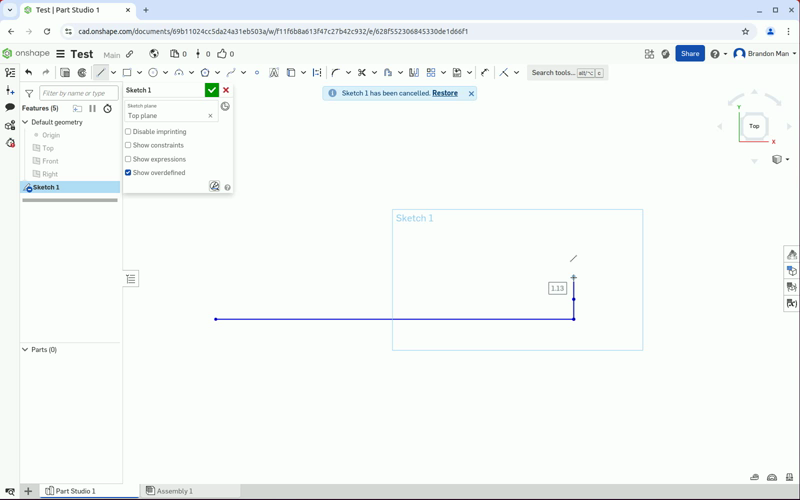
scroll(-6)
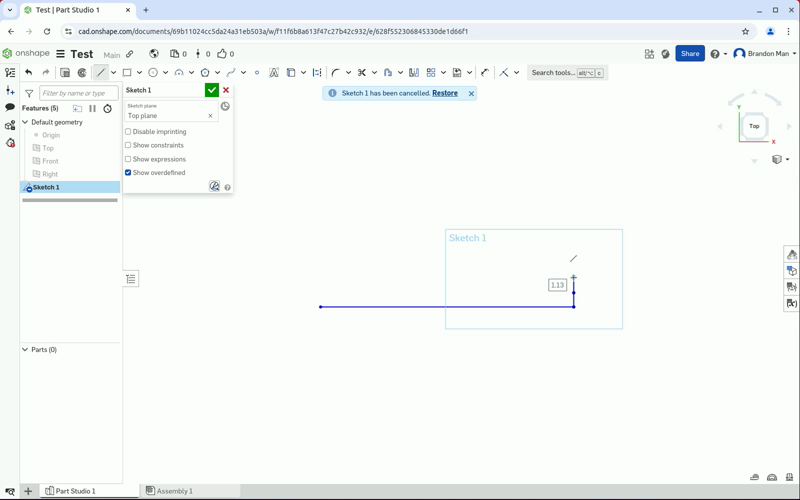
scroll(-6)
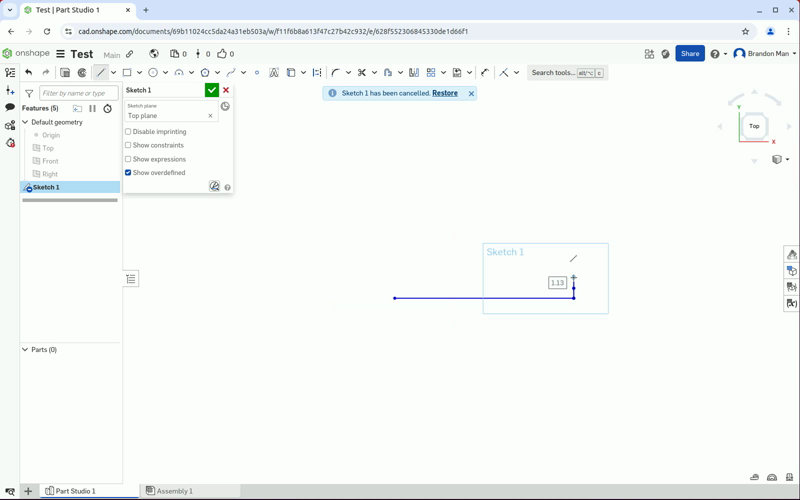
scroll(-6)
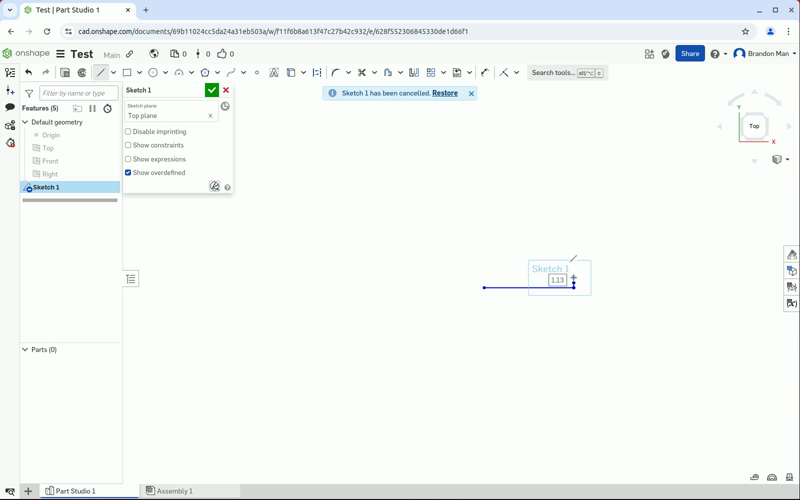
key_up(shift)
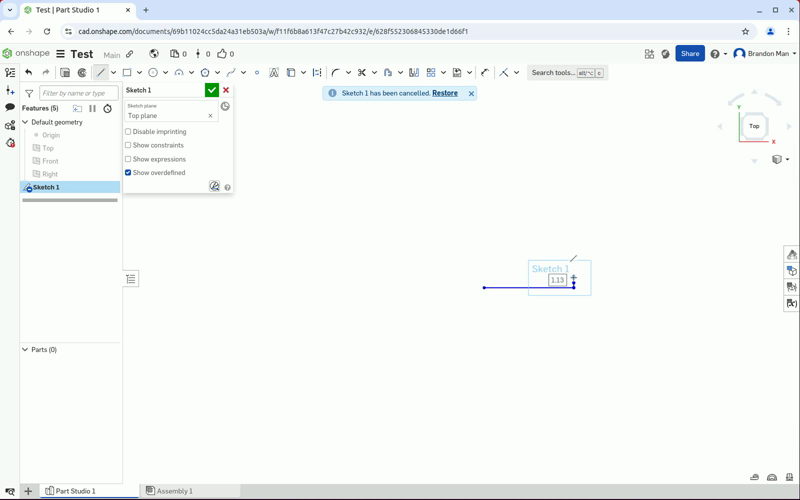
key_down(shift)
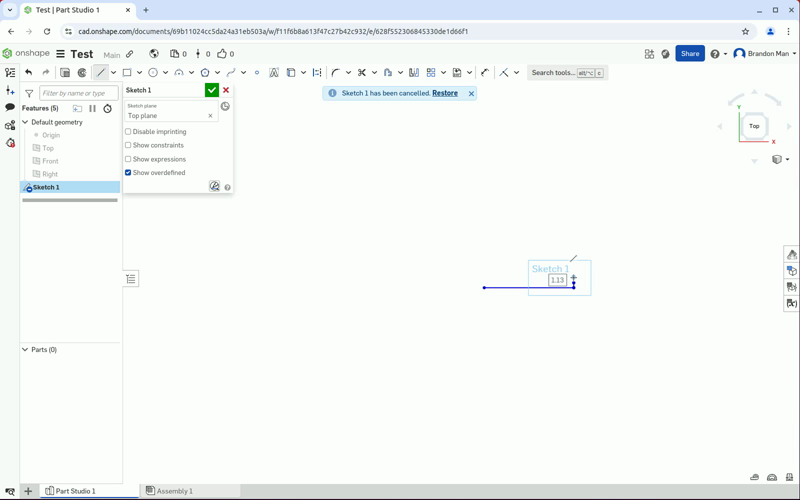
mouse_move(484, 277)
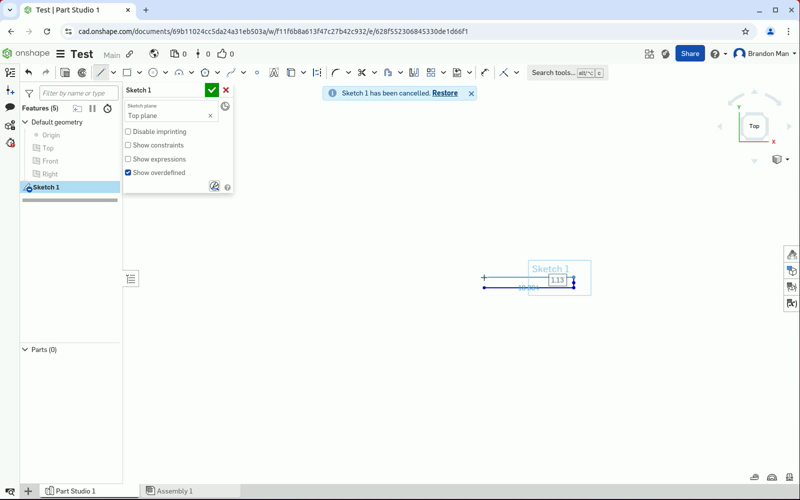
click(484, 277)
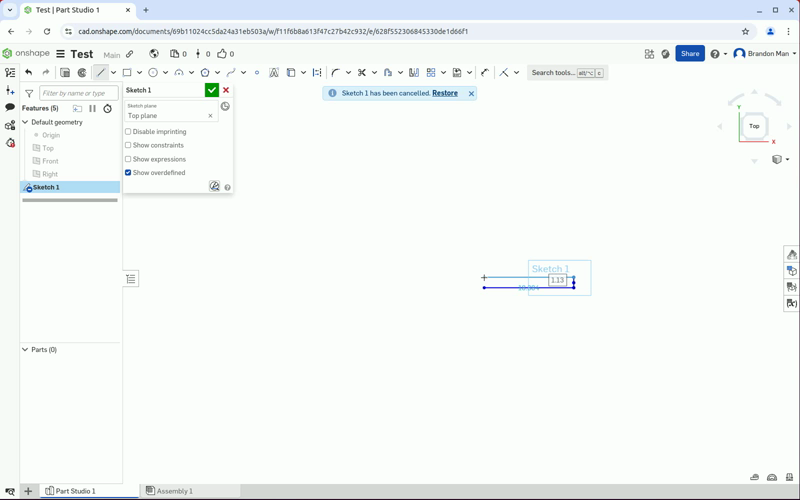
key_up(shift)
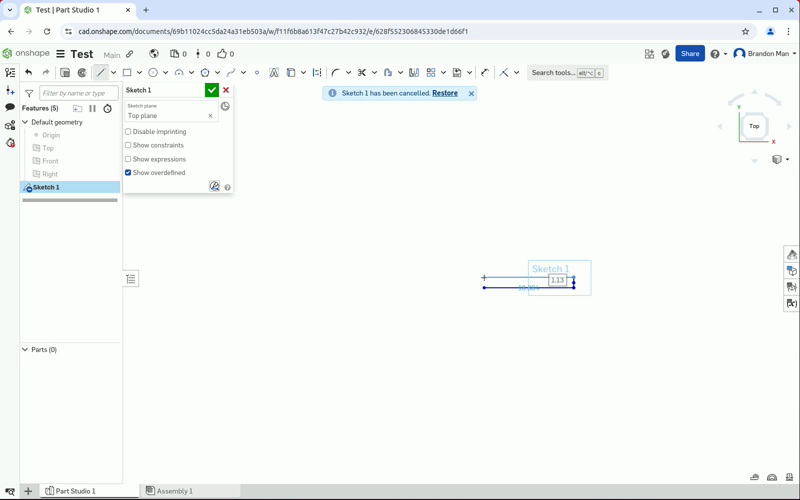
key(esc)
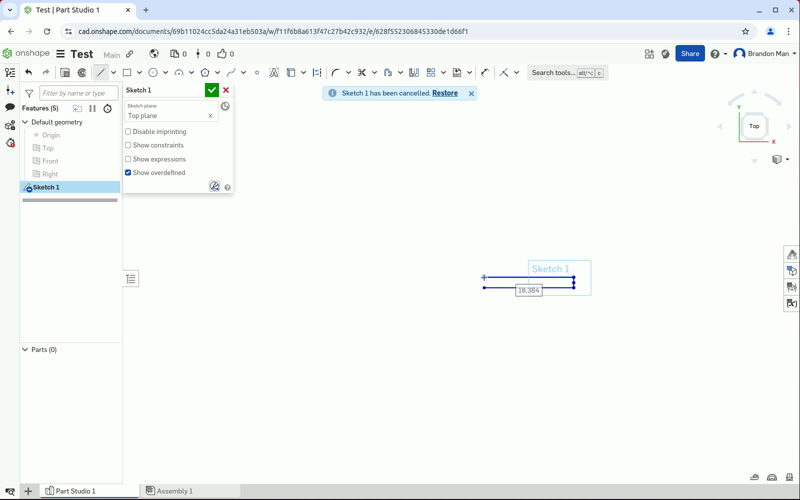
key(a)
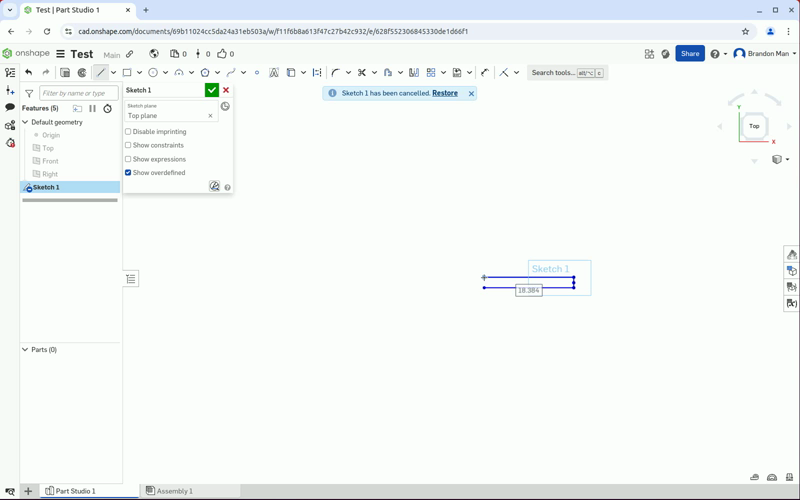
mouse_move(484, 277)
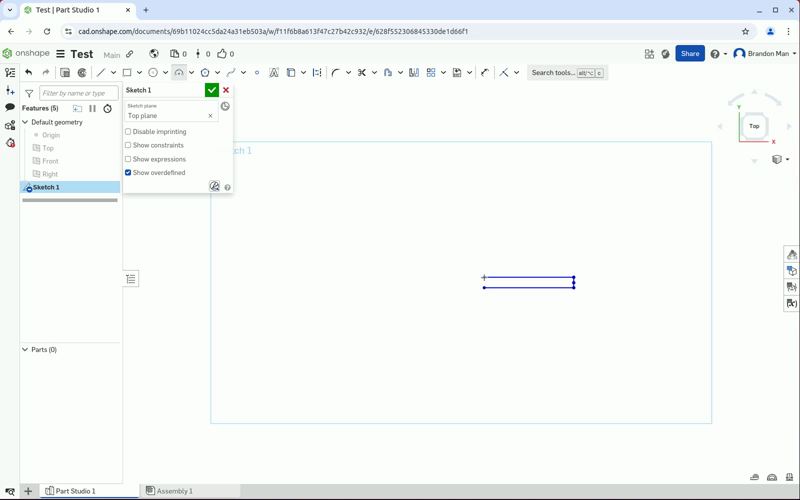
click(484, 277)
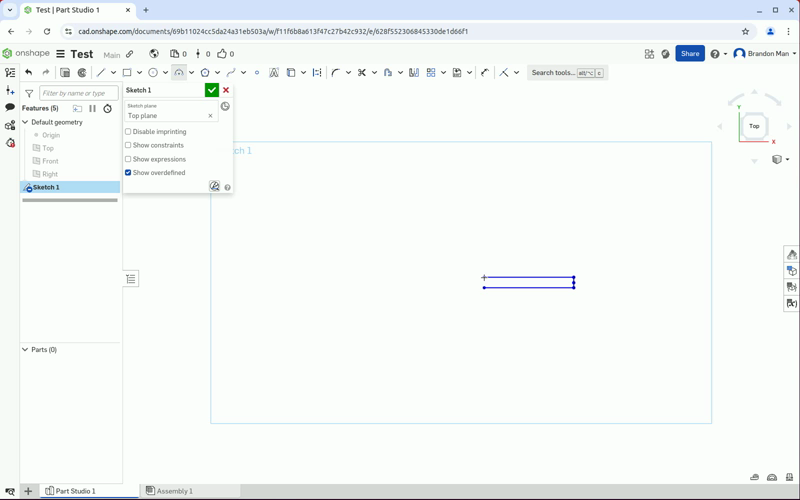
mouse_move(484, 287)
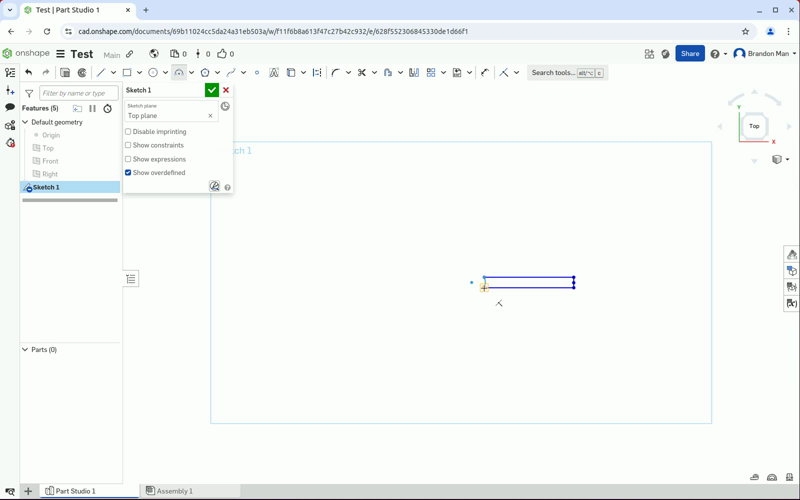
click(484, 287)
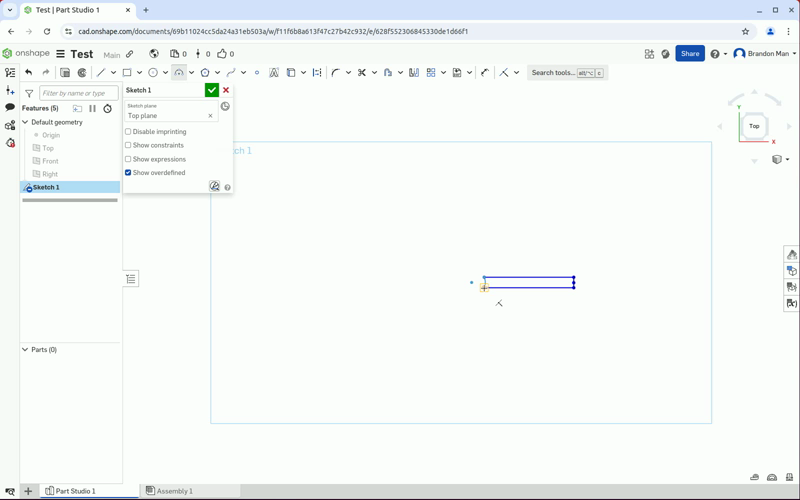
key_down(shift)
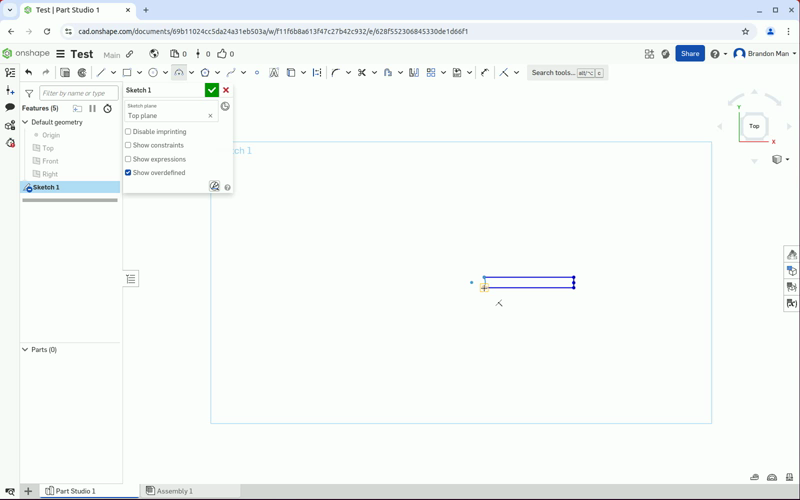
mouse_move(484, 282)
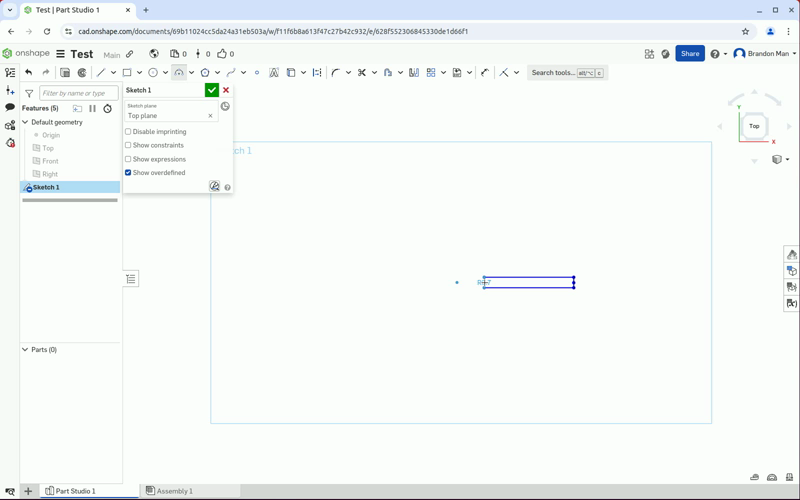
click(484, 282)
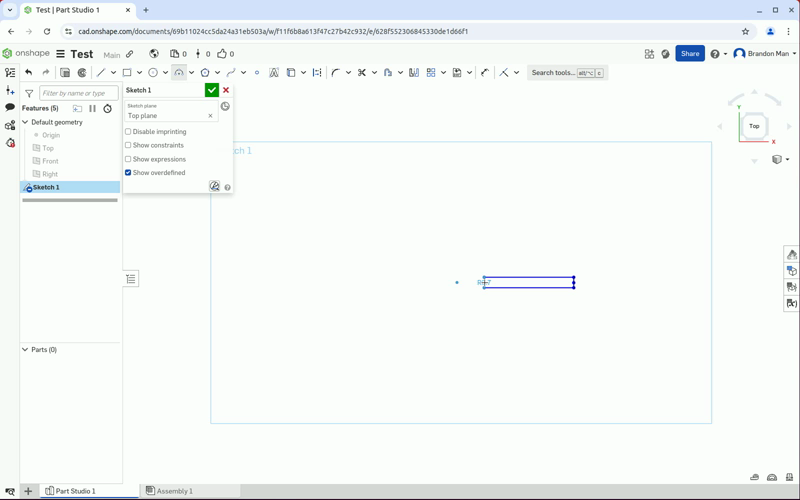
key_up(shift)
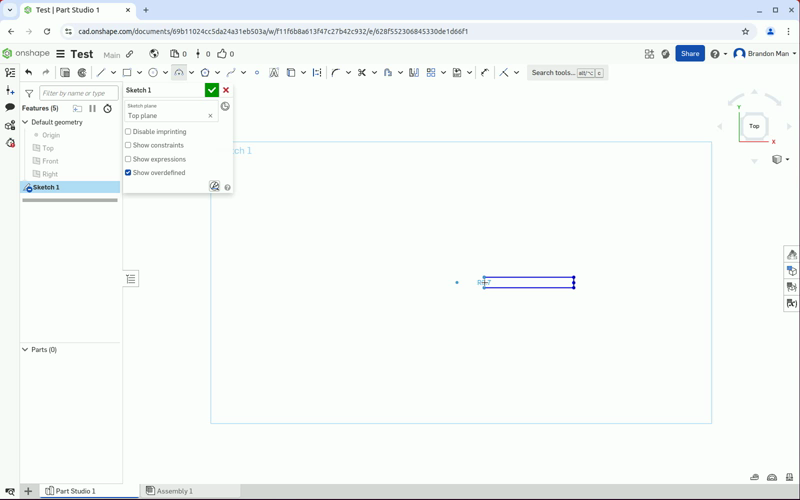
key(esc)
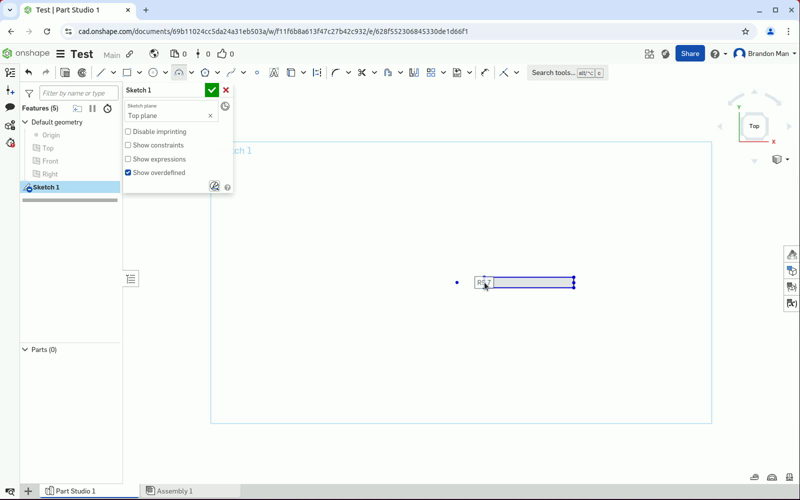
mouse_move(488, 281)
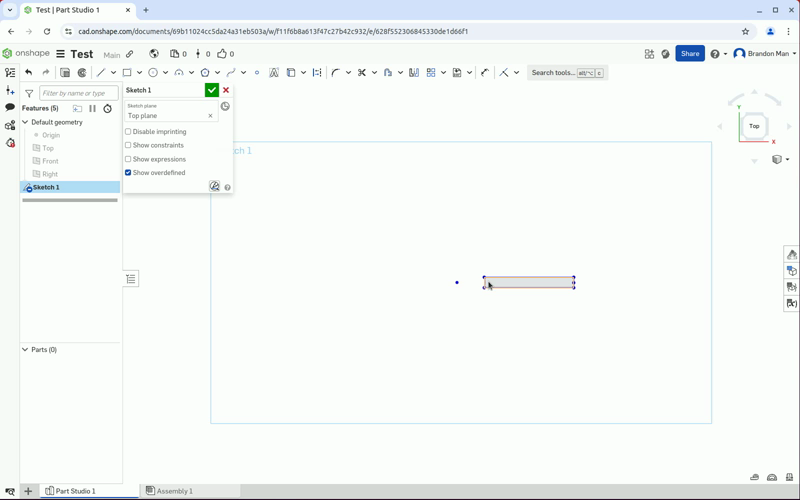
scroll(6)
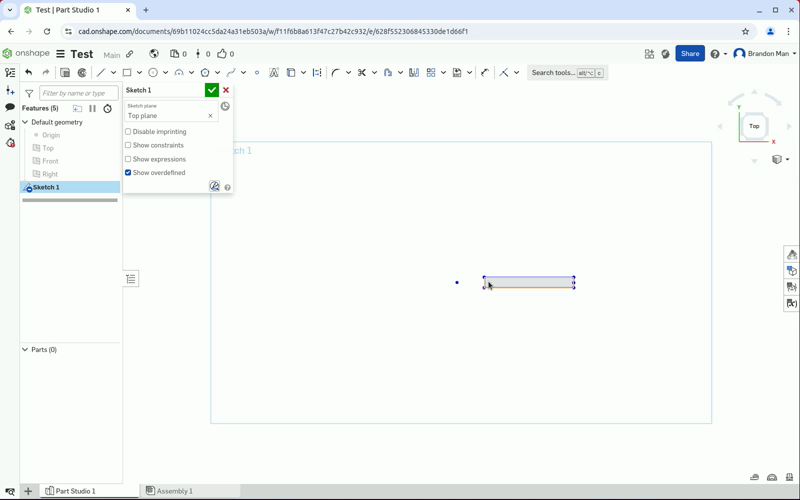
scroll(6)
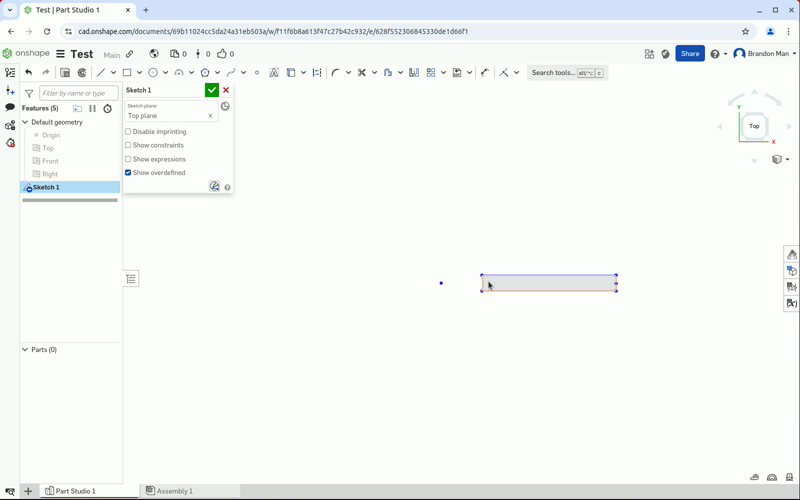
scroll(6)
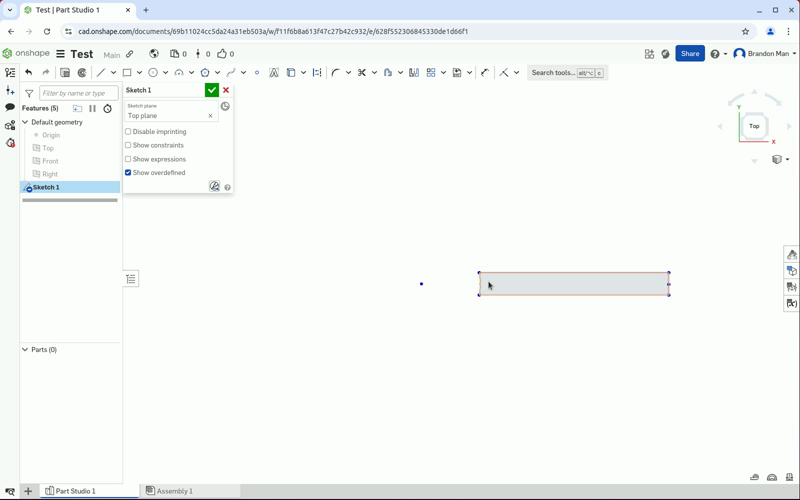
scroll(6)
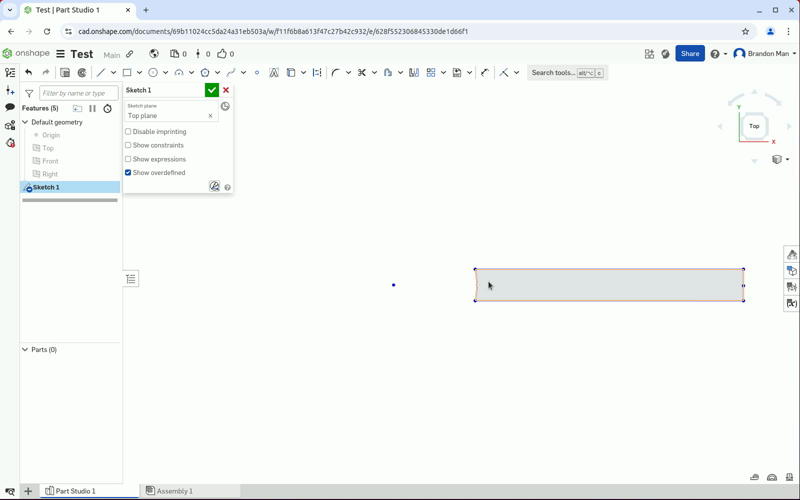
scroll(6)
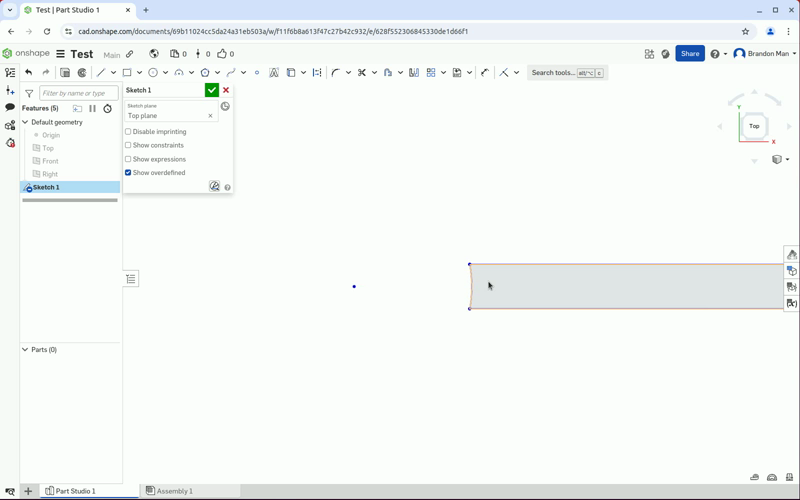
scroll(6)
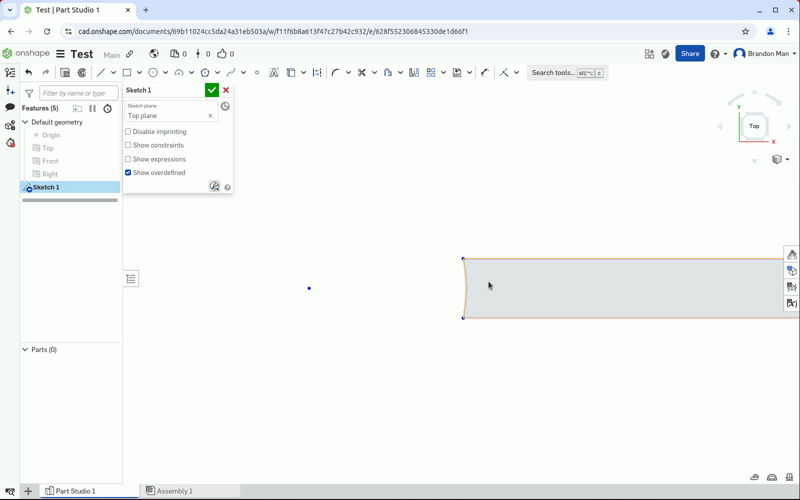
scroll(6)
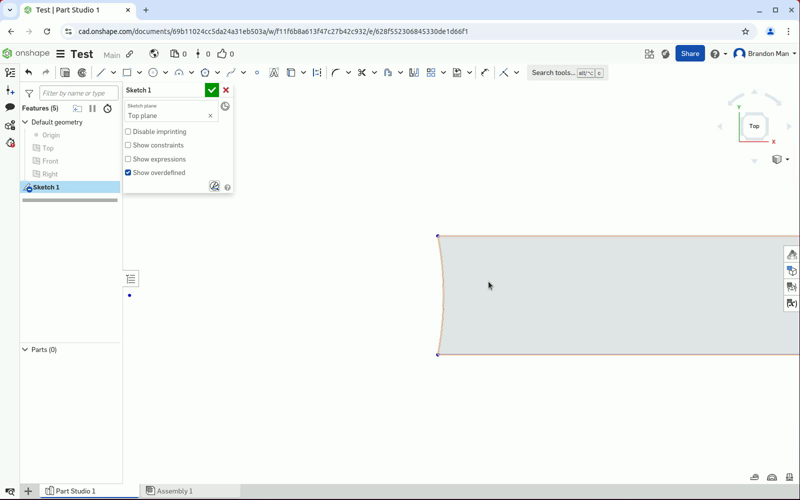
click(488, 281)
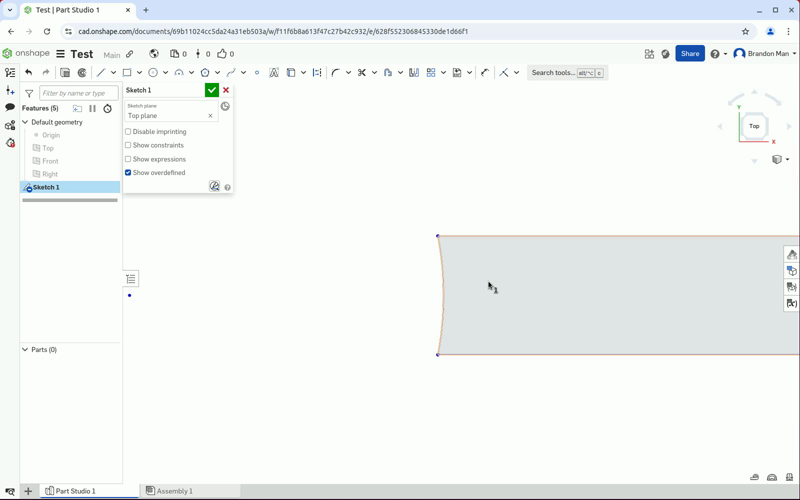
scroll(-6)
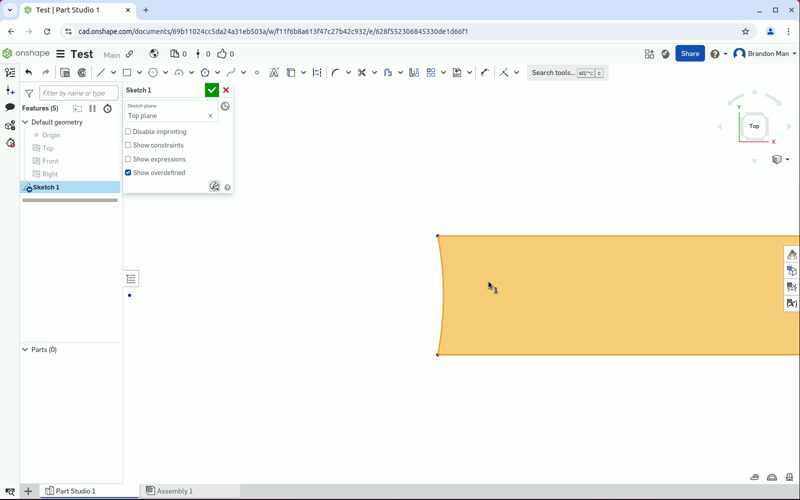
scroll(-6)
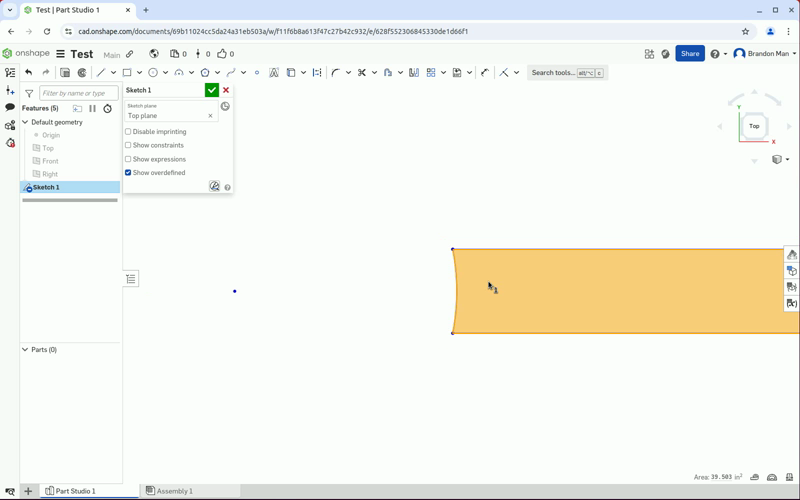
scroll(-6)
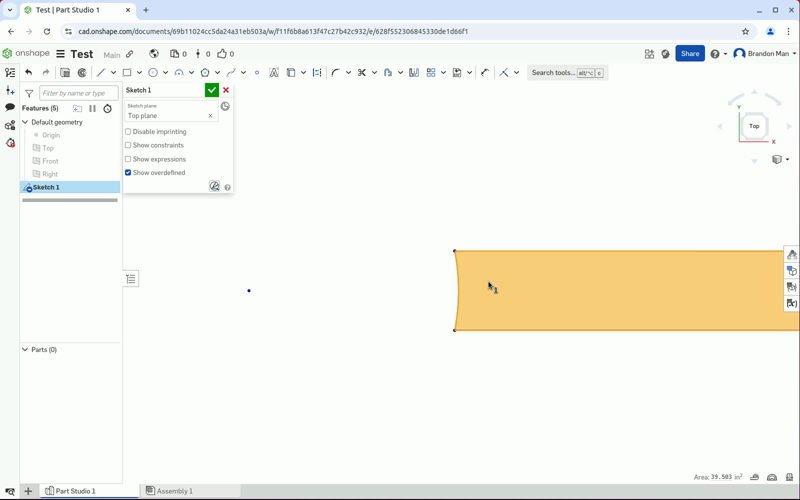
scroll(-6)
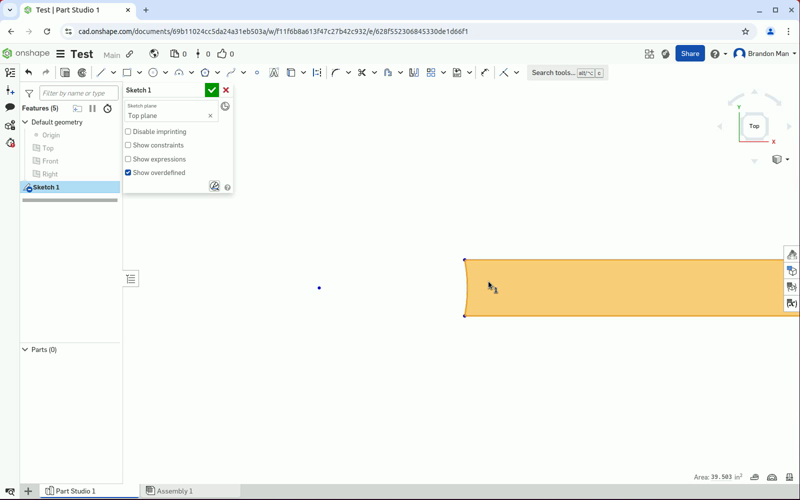
scroll(-6)
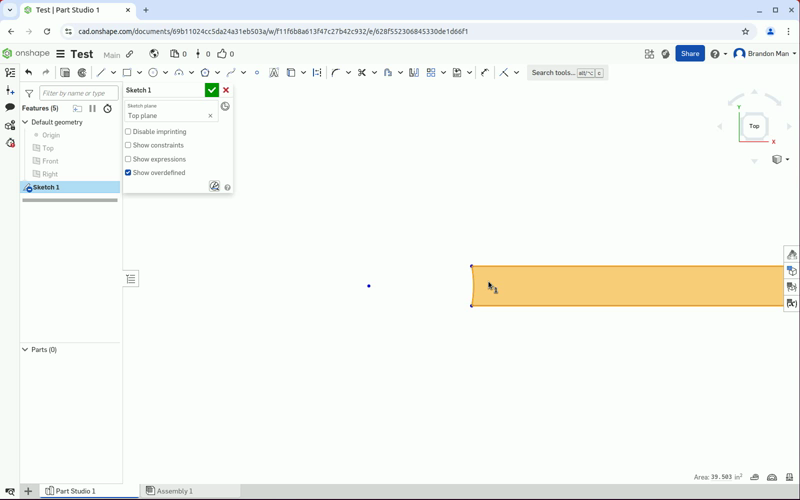
scroll(-6)
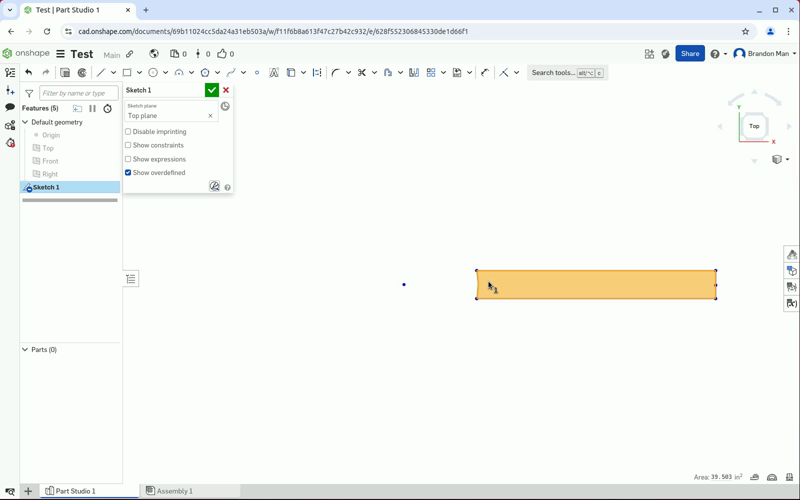
scroll(-6)
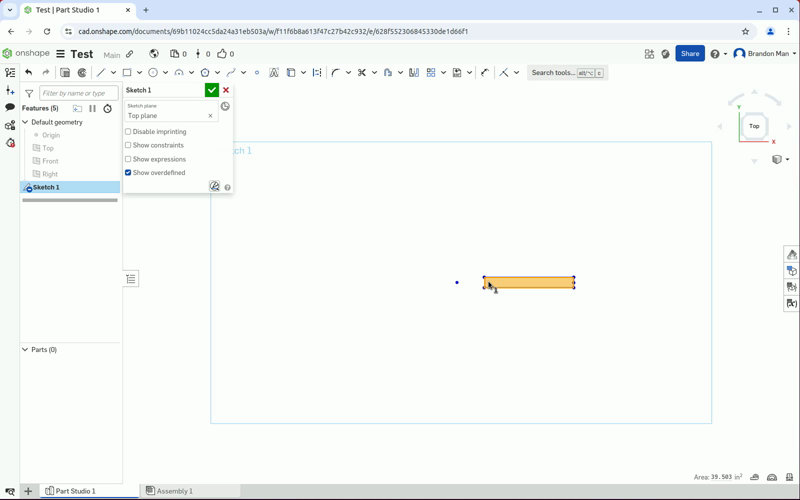
mouse_move(73, 352)
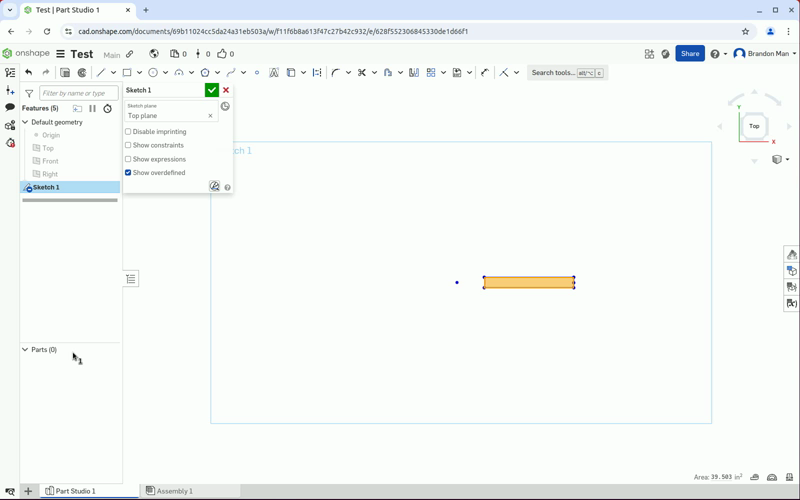
key(shift+y)
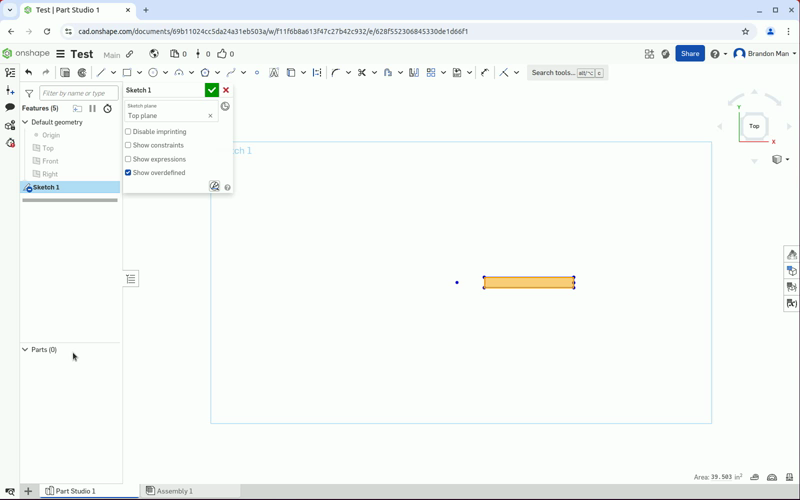
key(shift+e)
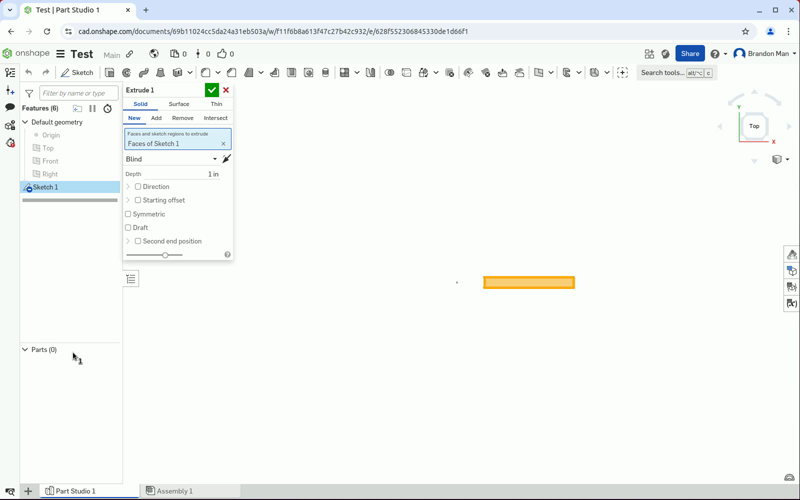
mouse_move(143, 106)
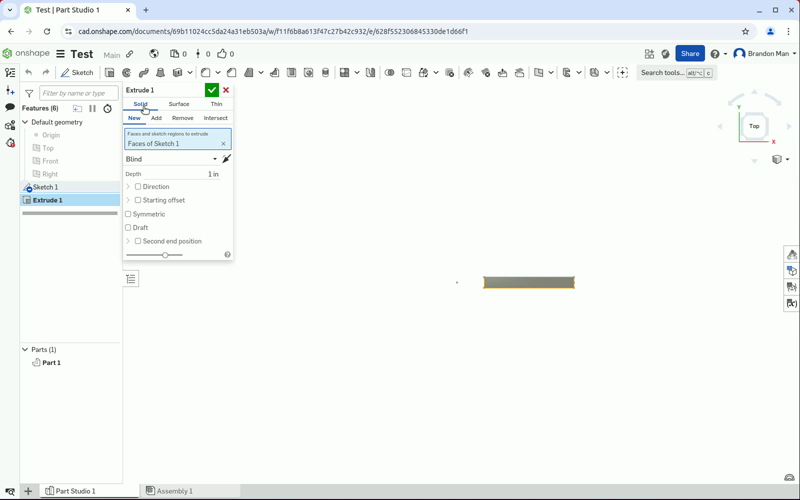
click(143, 106)
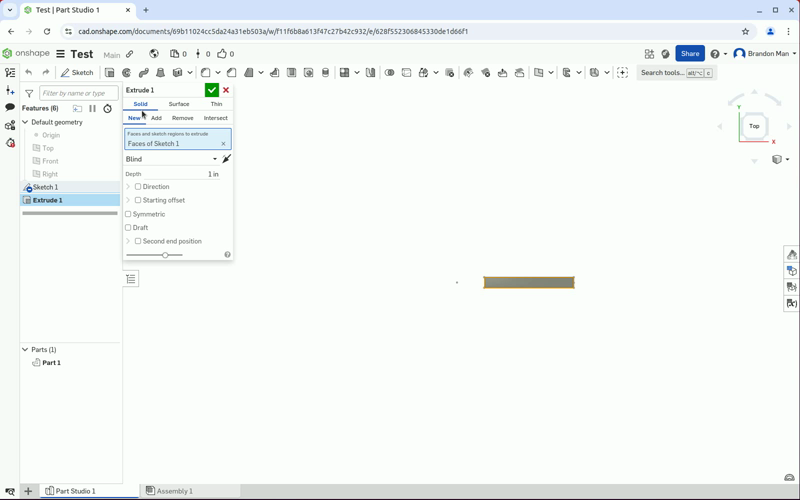
mouse_move(137, 120)
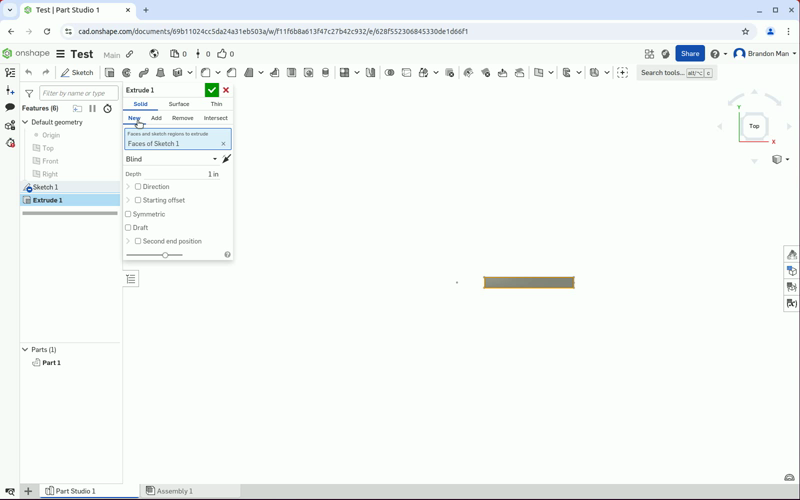
click(137, 120)
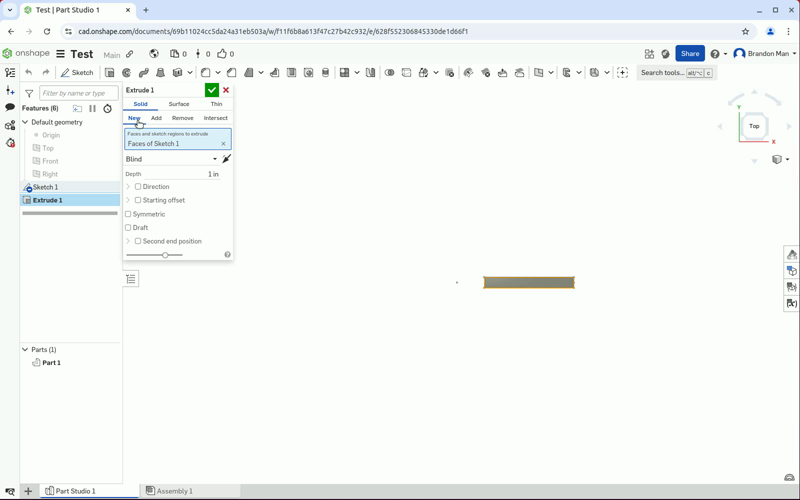
key(tab, 4)
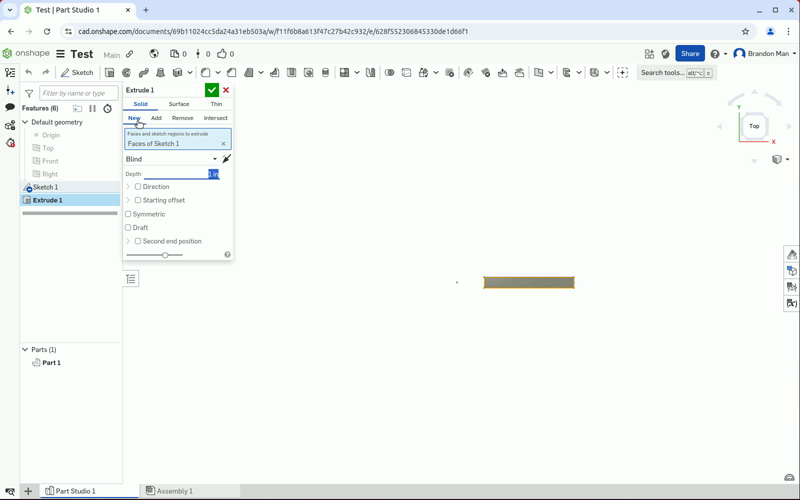
text(-2.166)
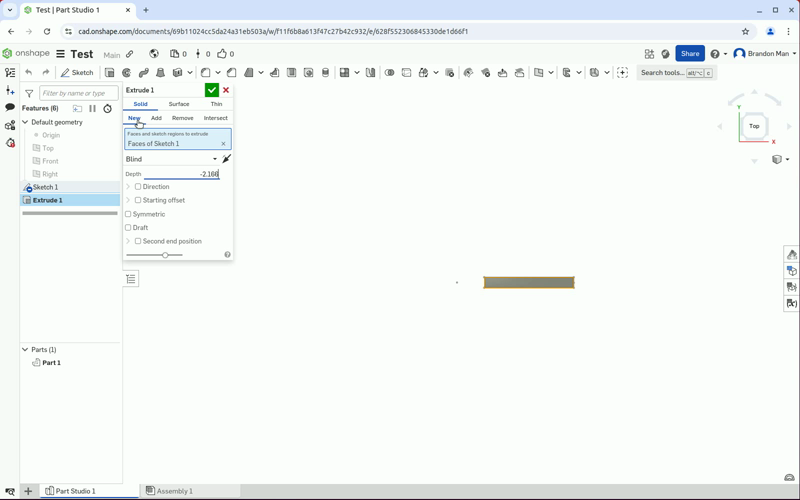
key(enter)
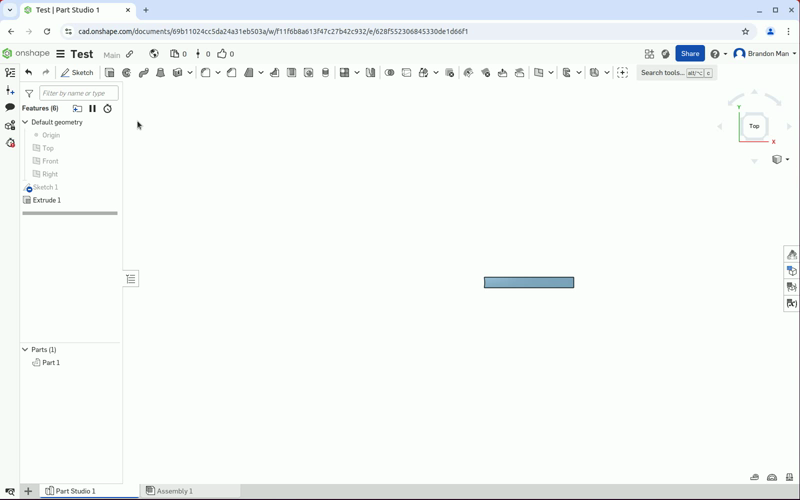
key(shift+h)
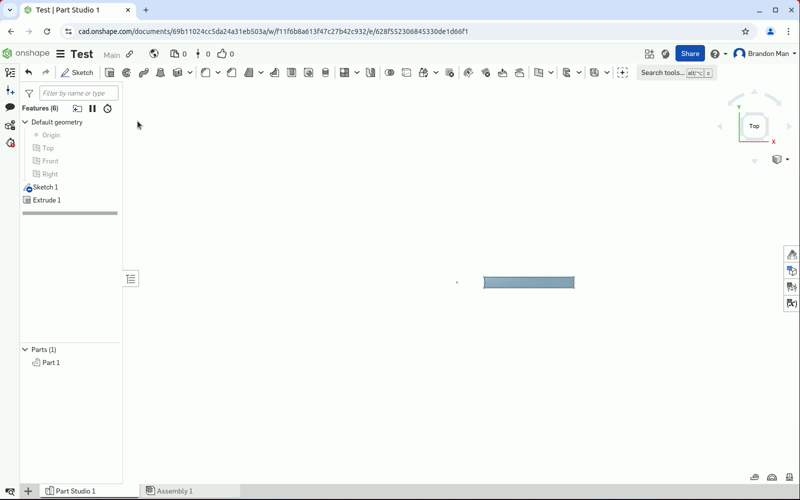
key(shift+h)
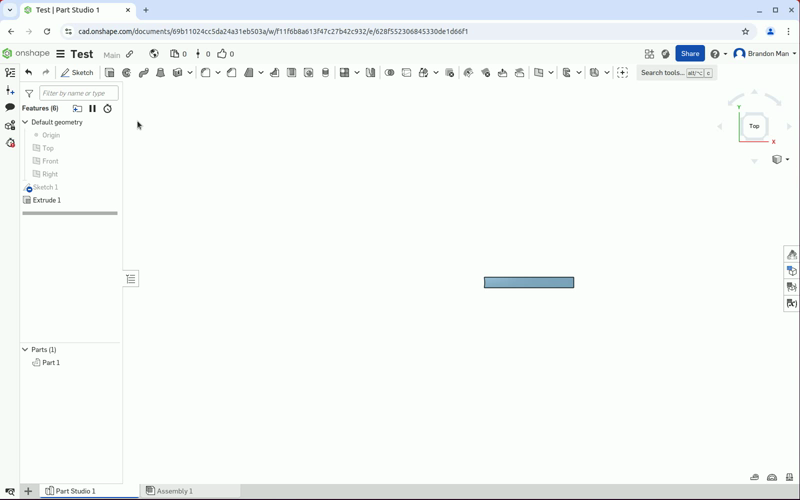
mouse_move(73, 189)
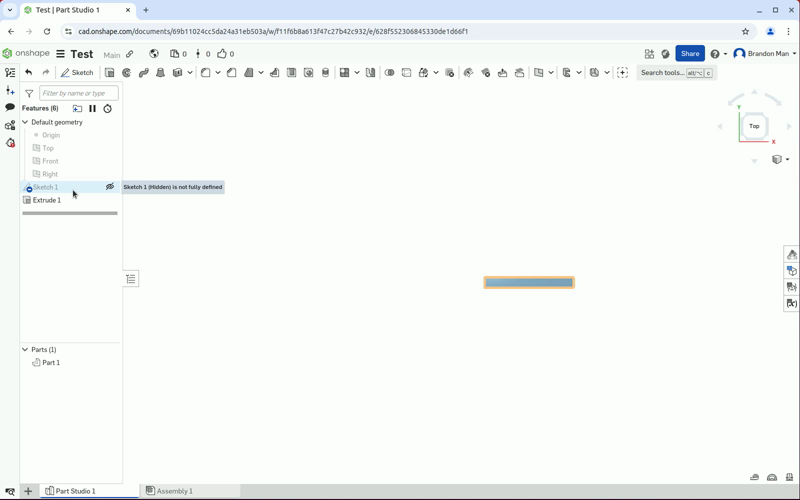
click(73, 189)
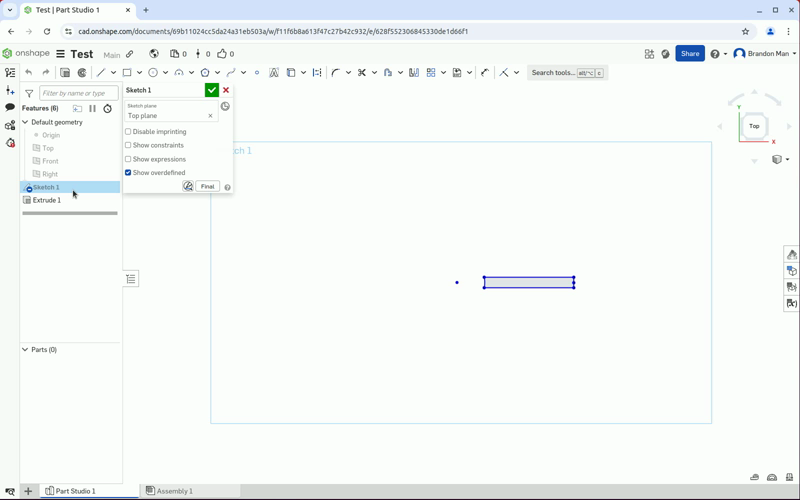
mouse_move(229, 92)
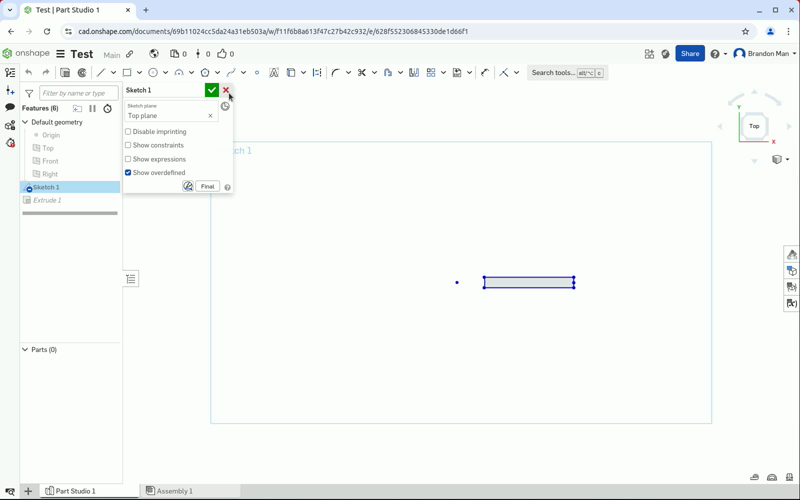
click(229, 92)
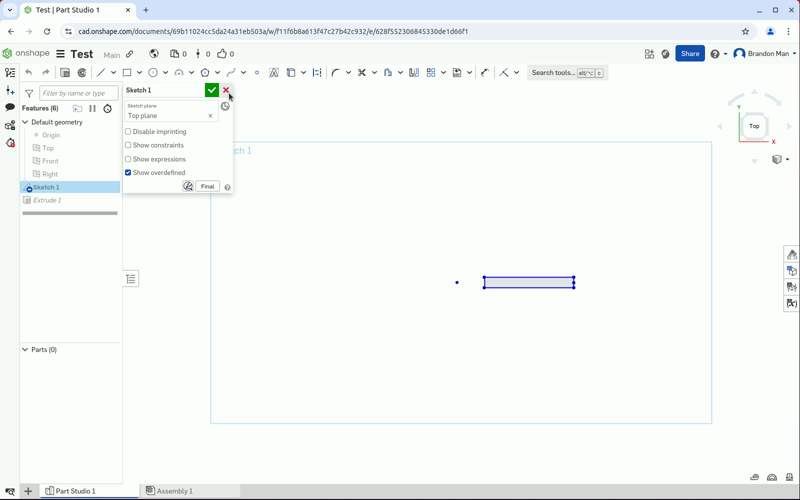
key(shift+s)
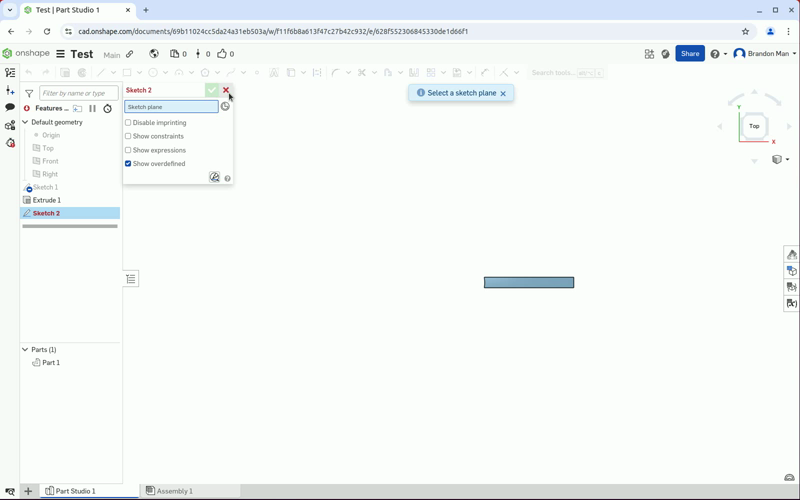
mouse_move(73, 150)
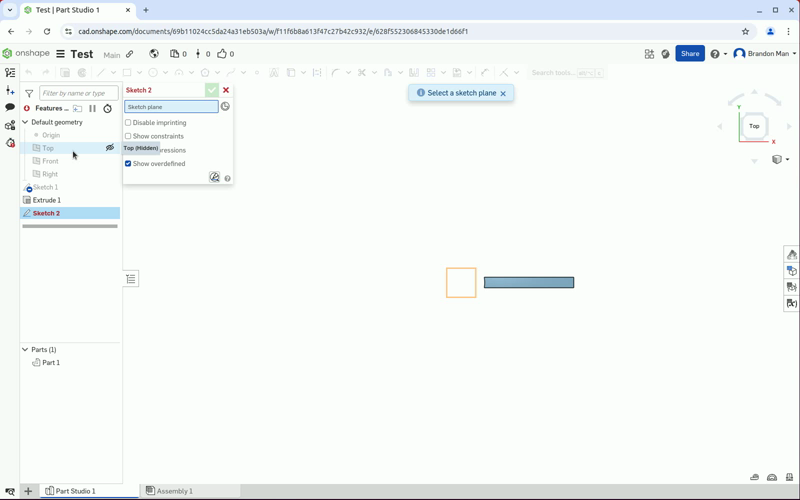
click(73, 150)
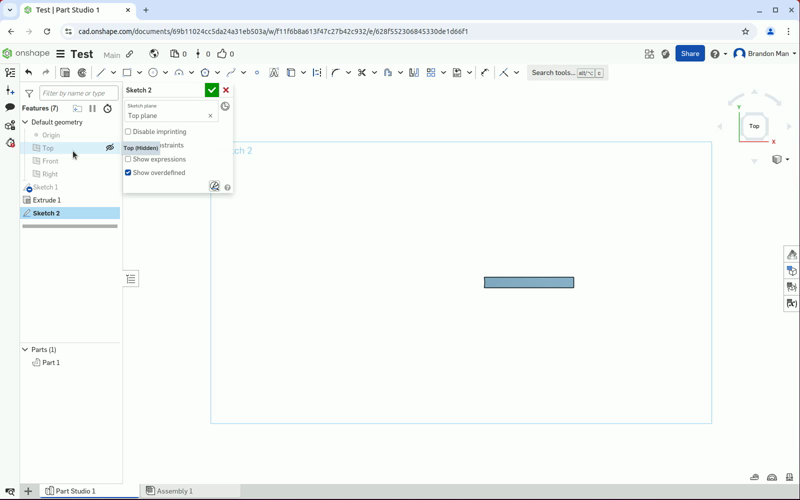
mouse_move(73, 352)
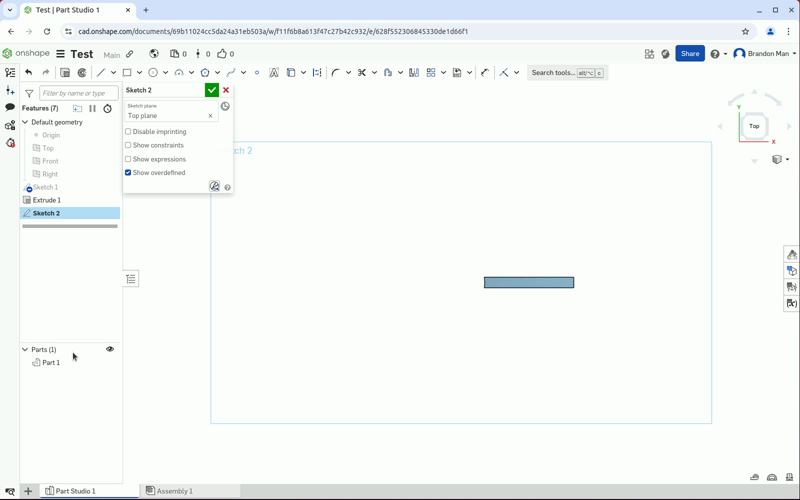
key(y)
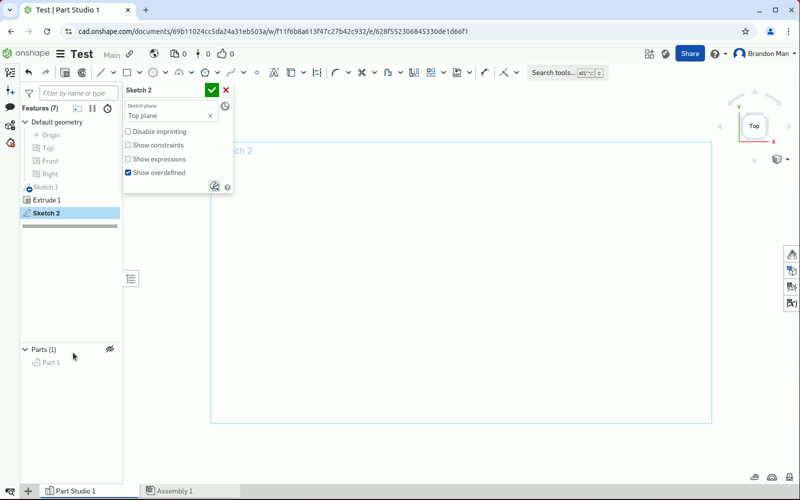
key(c)
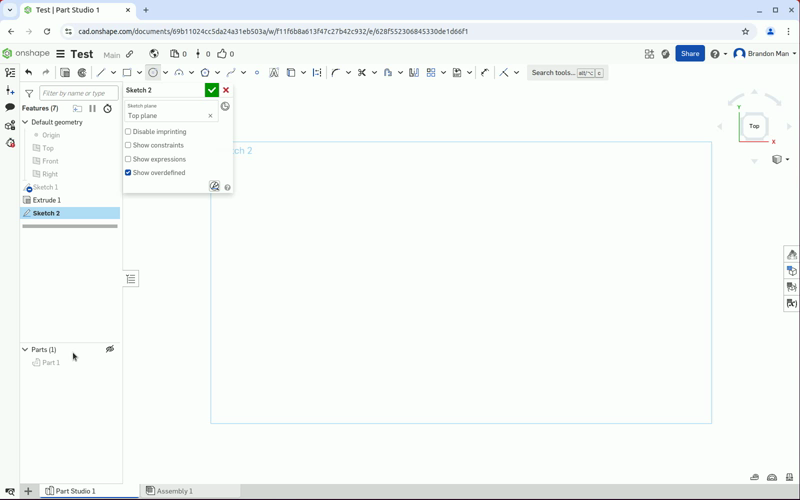
key_down(shift)
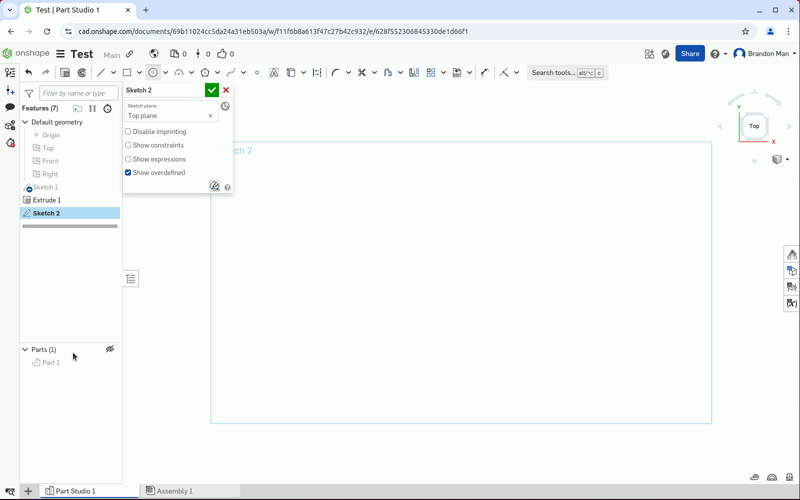
mouse_move(461, 282)
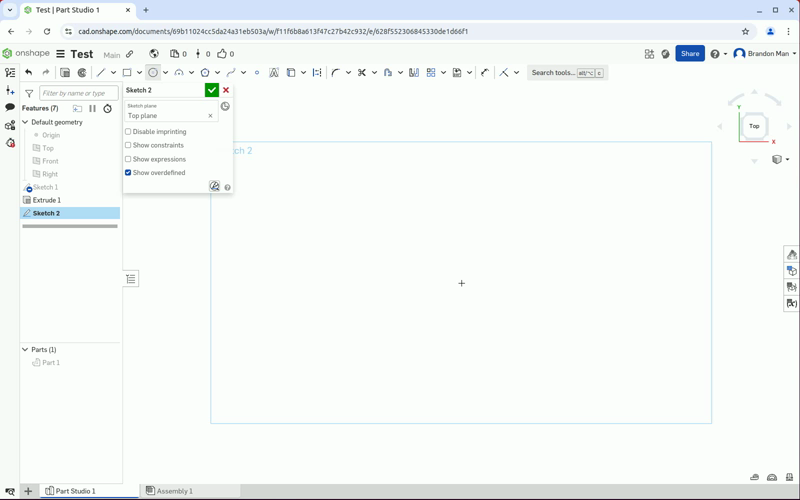
click(461, 282)
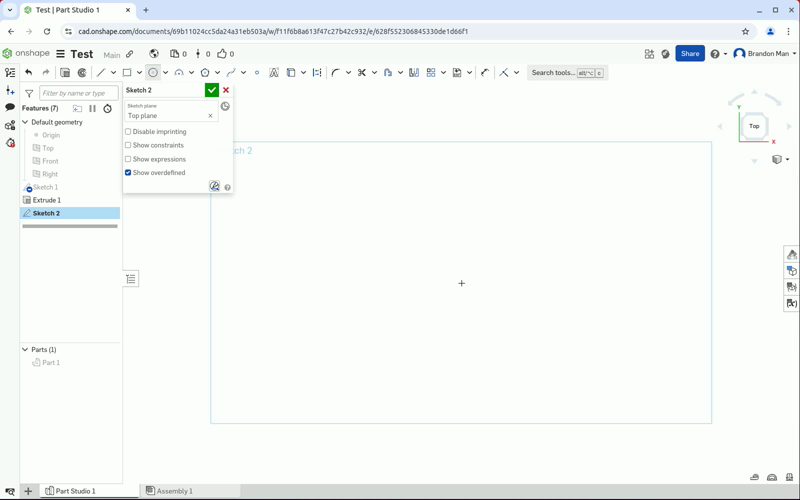
key_up(shift)
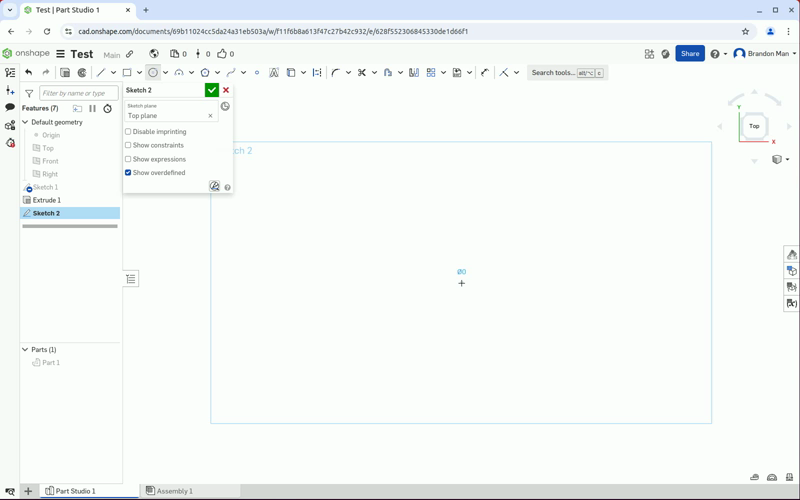
mouse_move(486, 282)
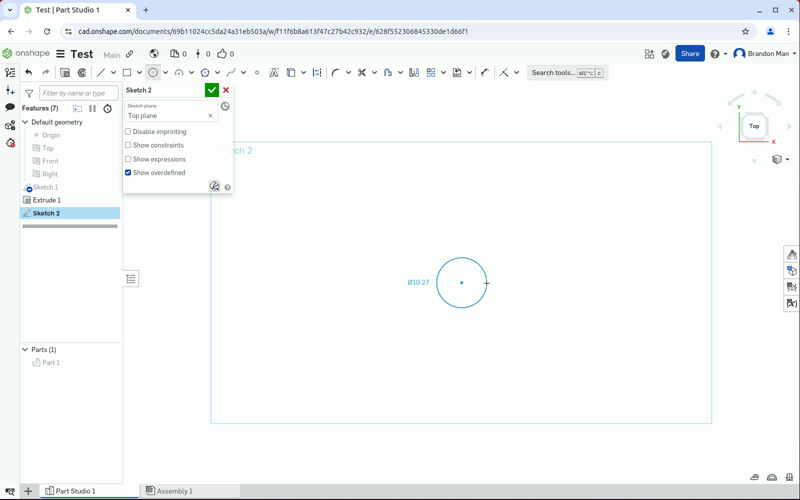
click(486, 282)
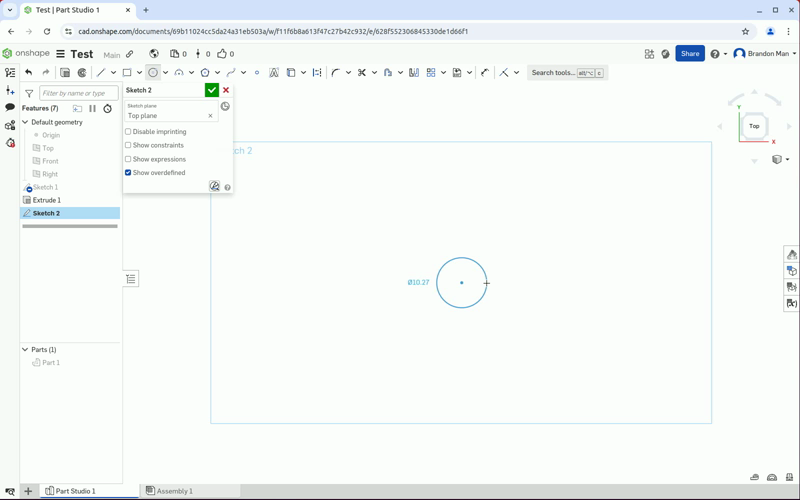
key(esc)
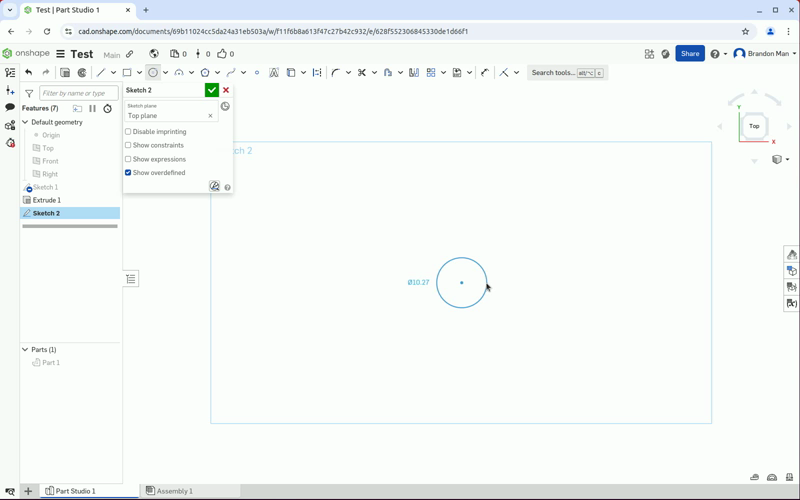
key(c)
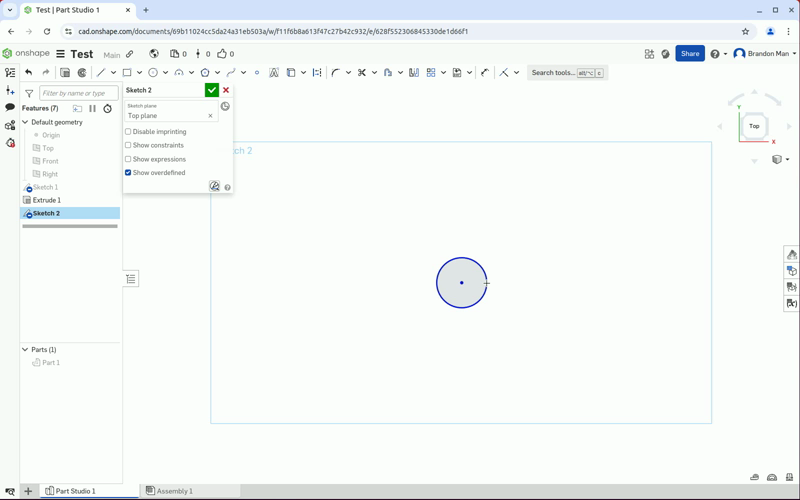
key_down(shift)
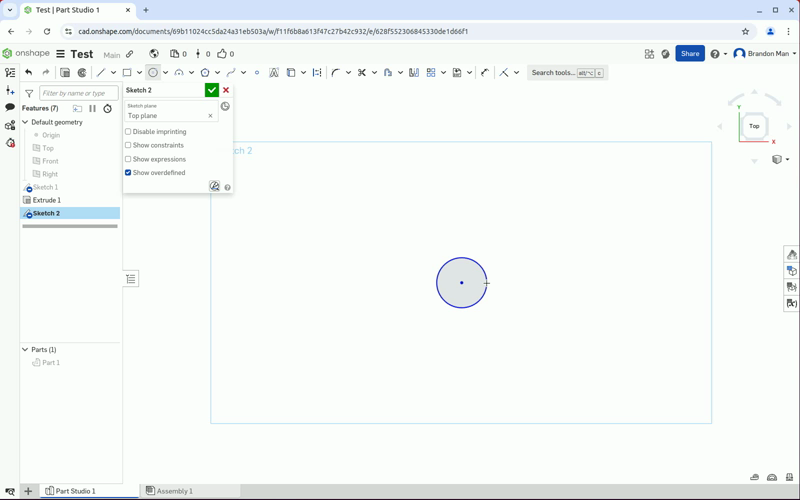
mouse_move(461, 282)
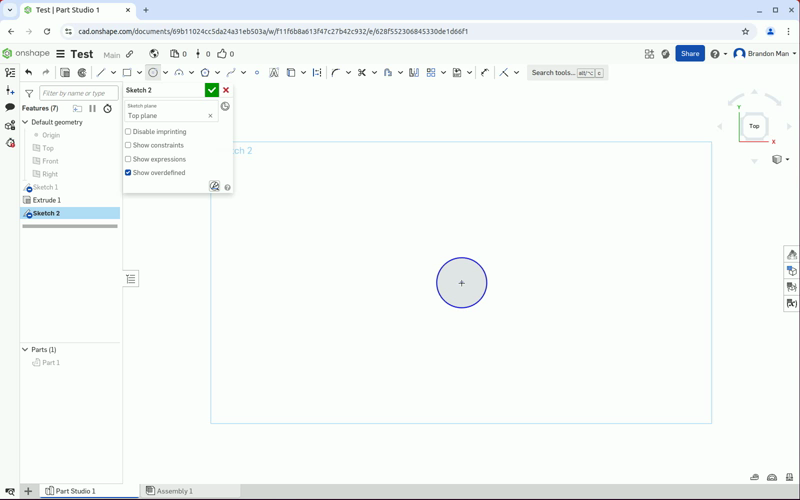
click(461, 282)
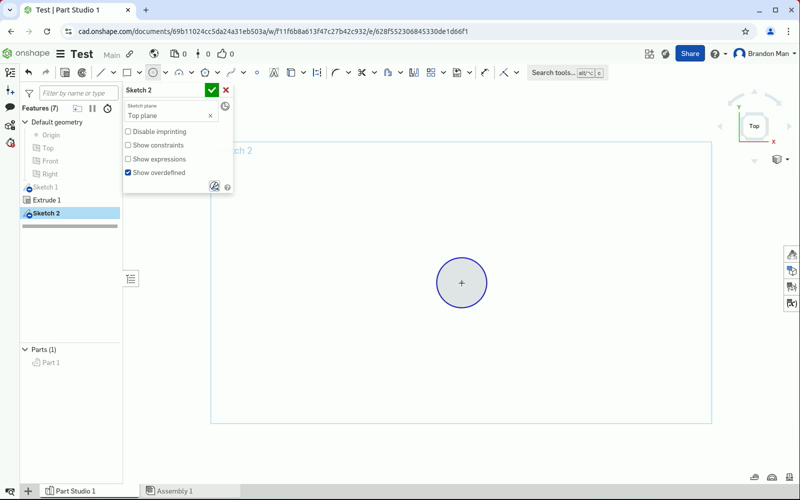
key_up(shift)
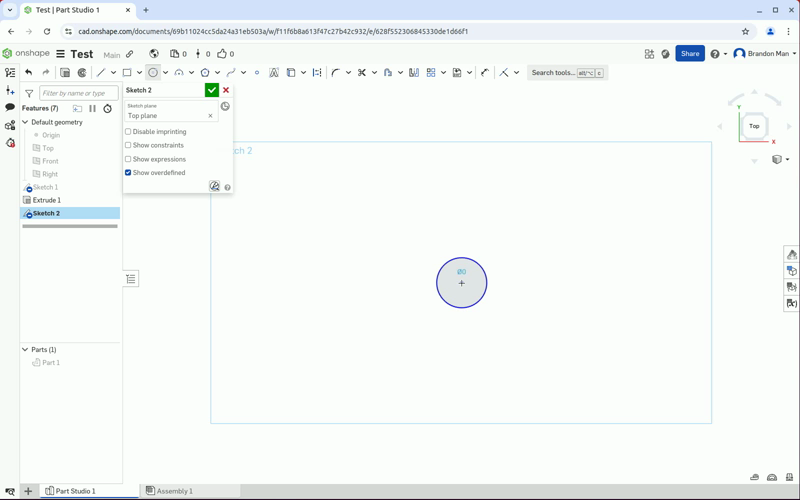
mouse_move(479, 282)
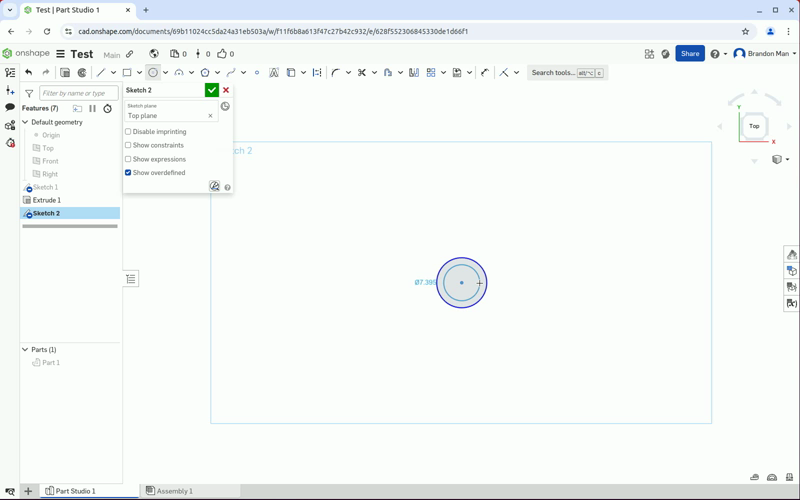
click(479, 282)
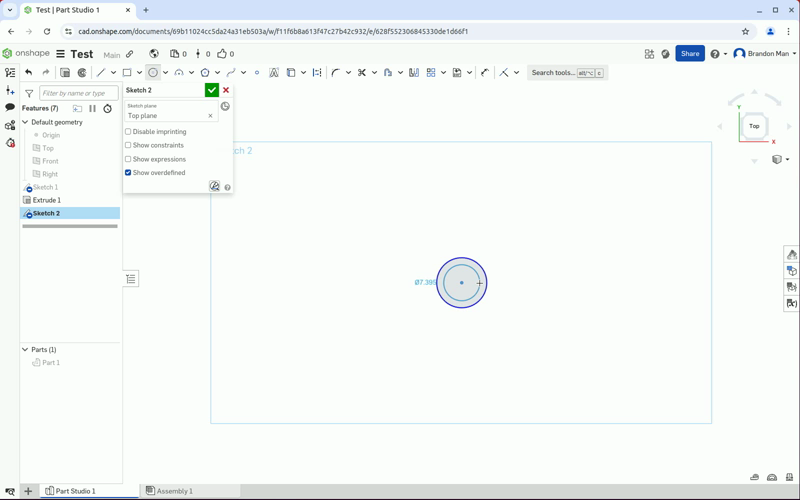
key(esc)
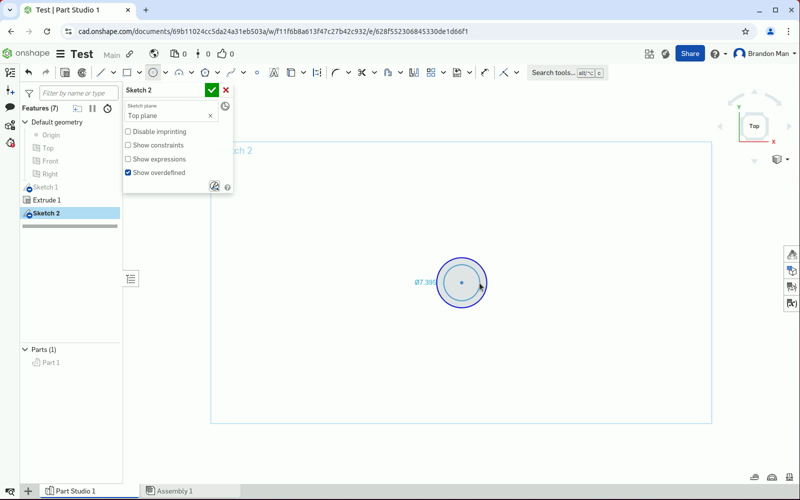
mouse_move(453, 265)
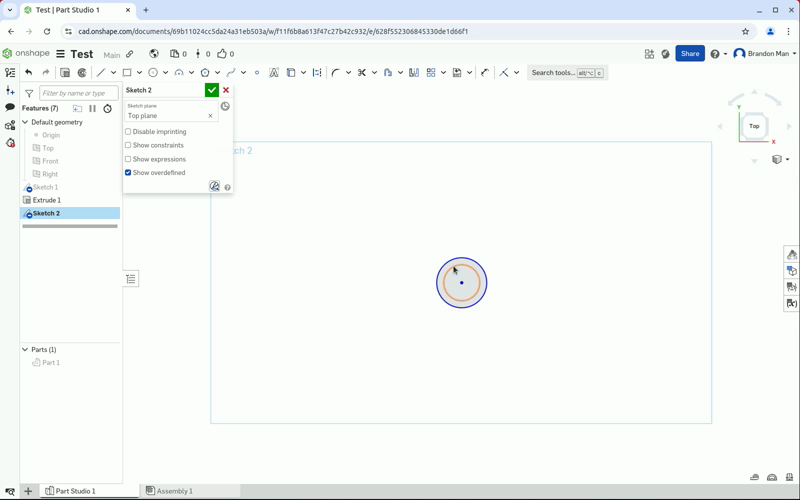
scroll(6)
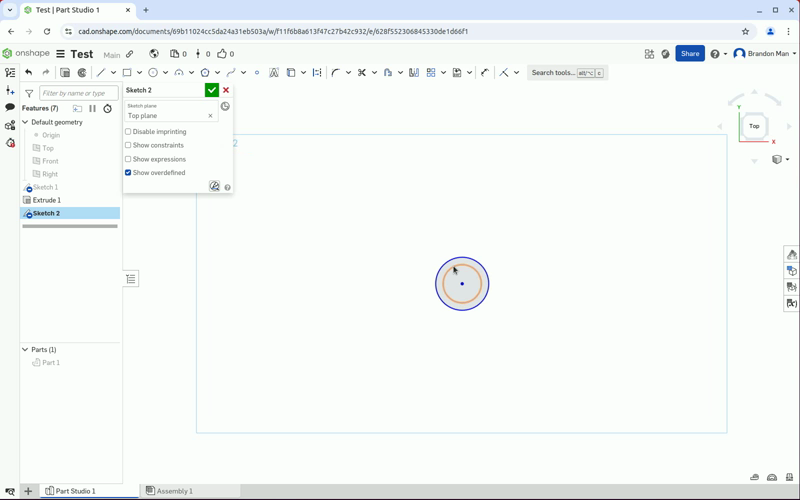
scroll(6)
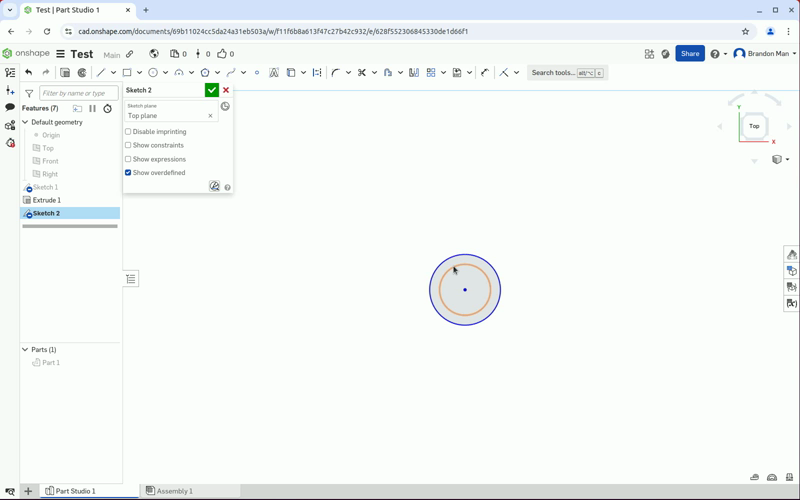
scroll(6)
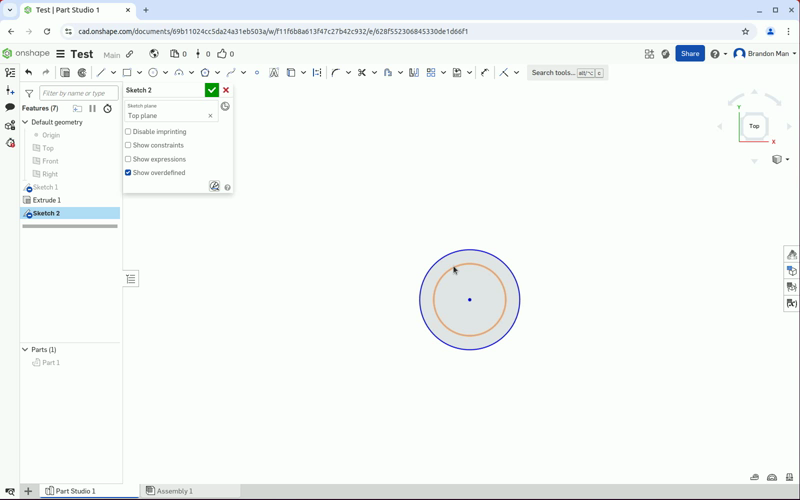
scroll(6)
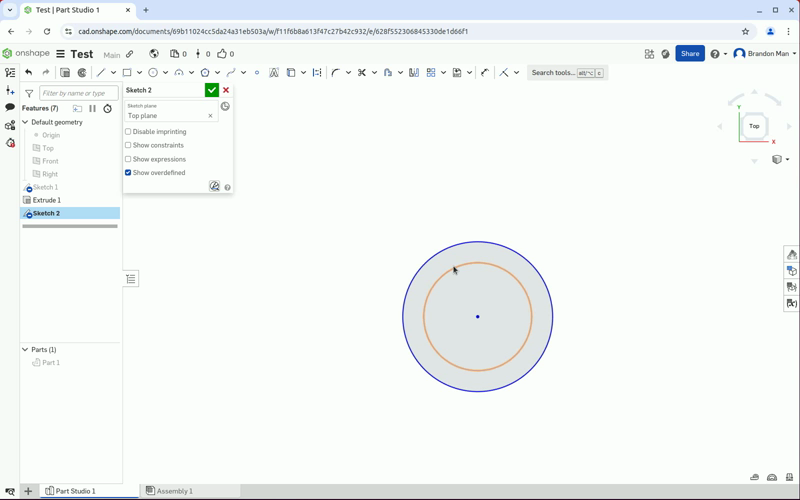
scroll(6)
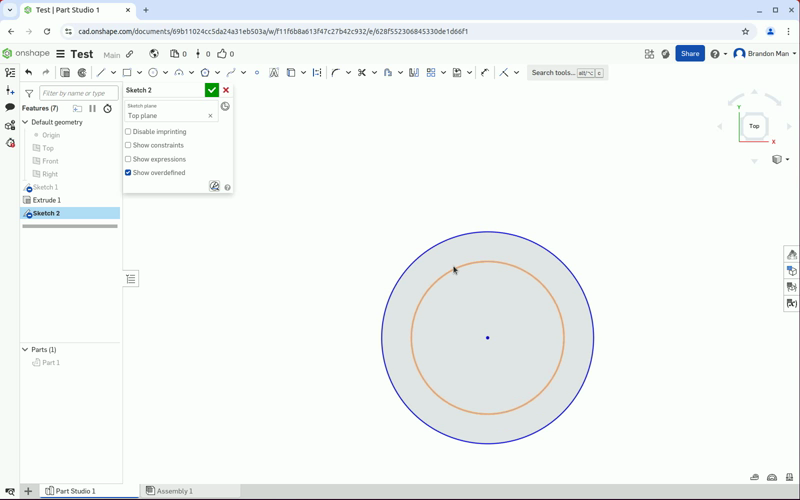
scroll(6)
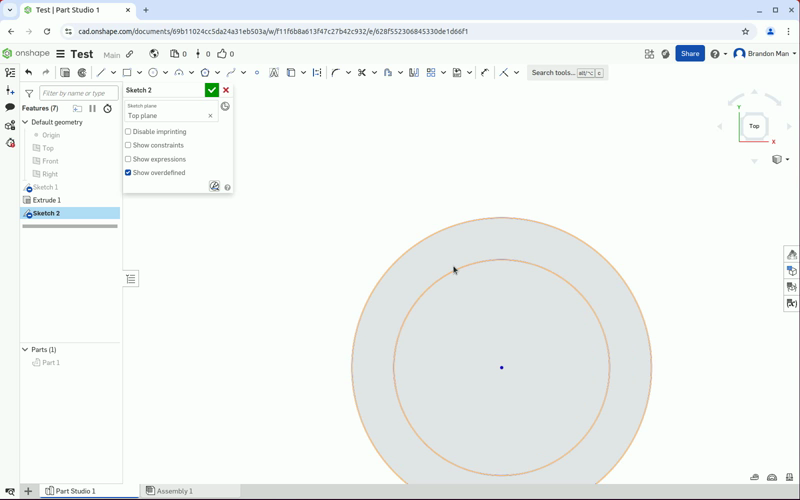
scroll(6)
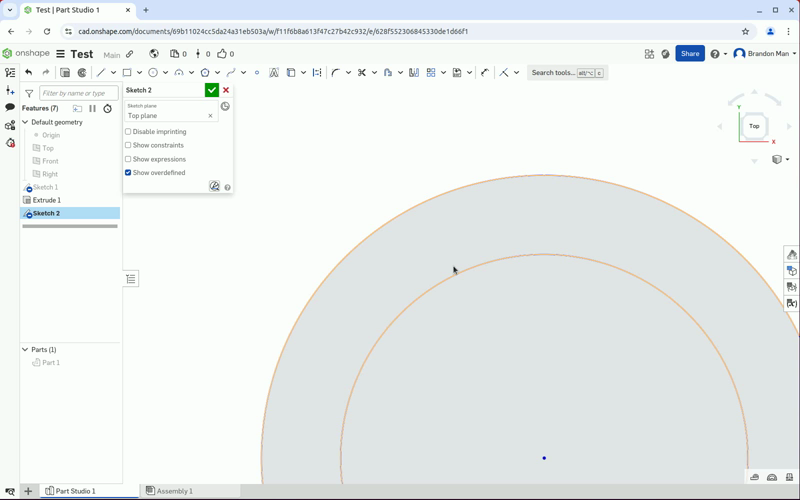
click(453, 265)
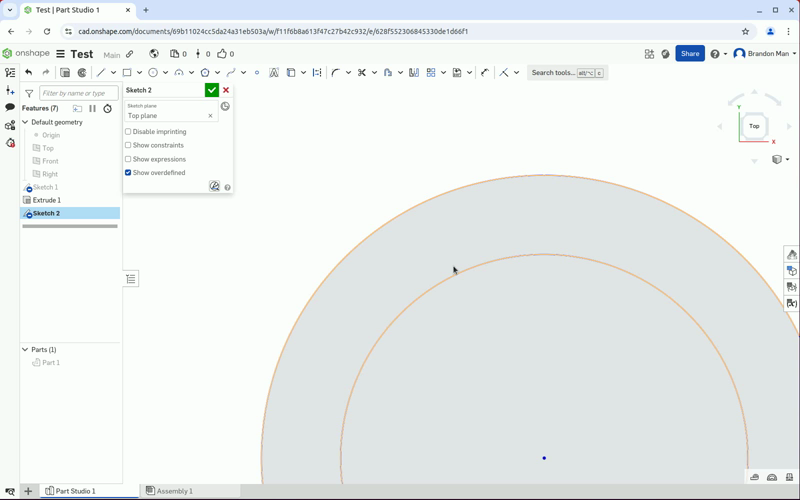
scroll(-6)
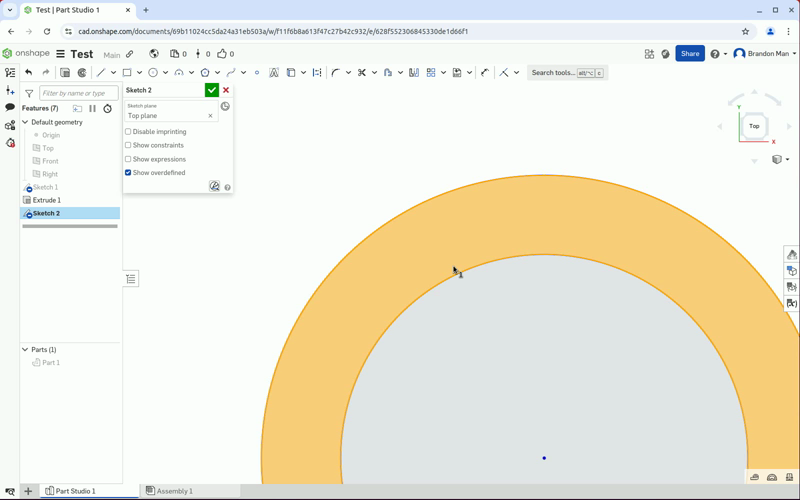
scroll(-6)
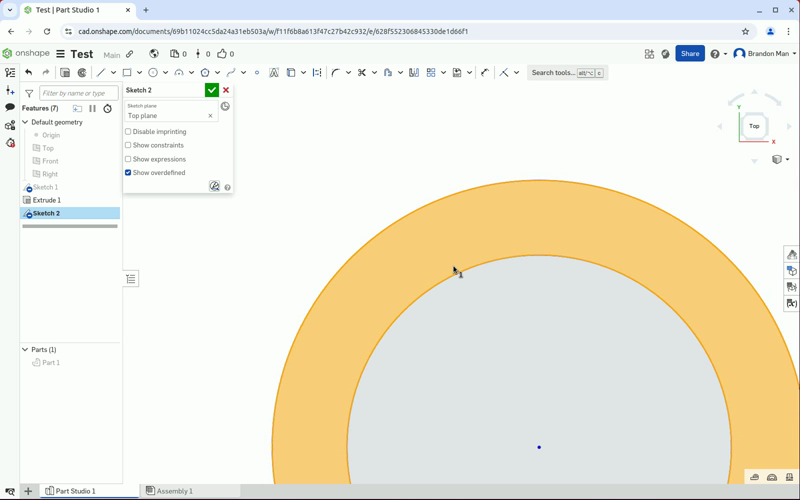
scroll(-6)
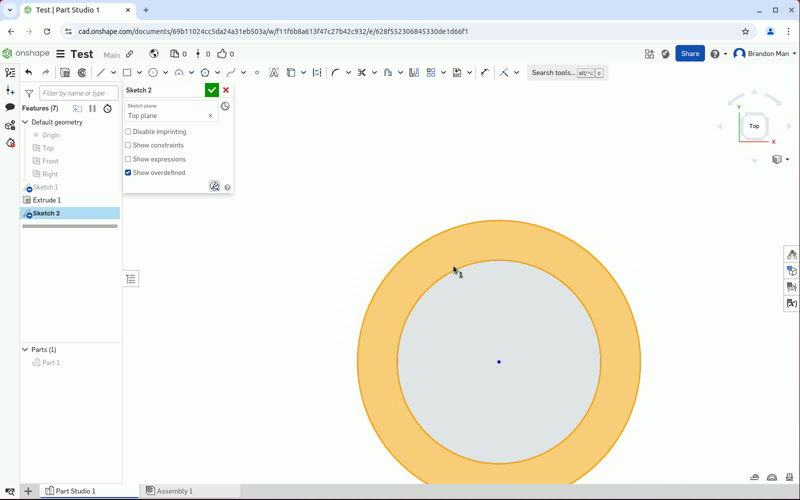
scroll(-6)
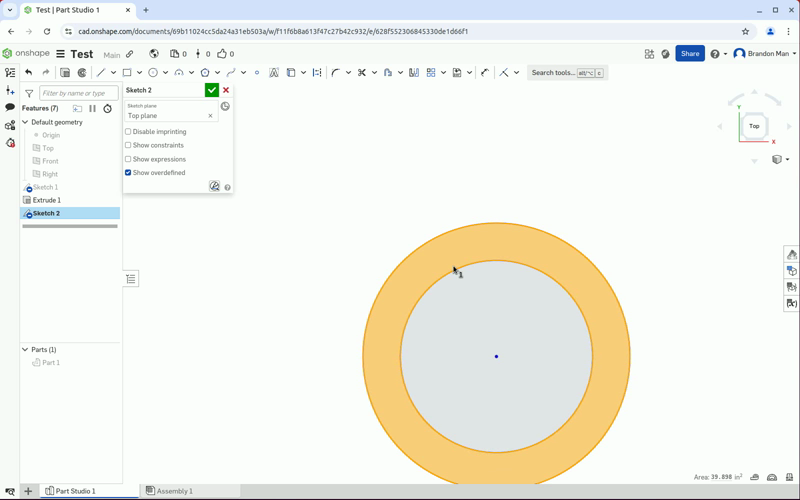
scroll(-6)
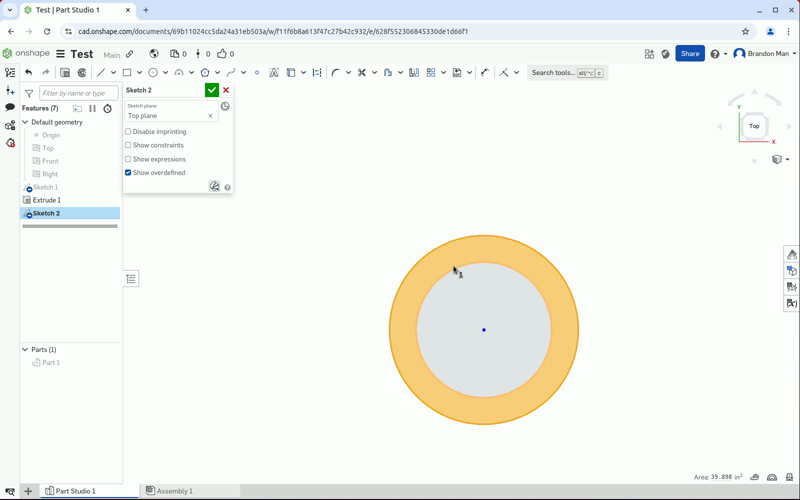
scroll(-6)
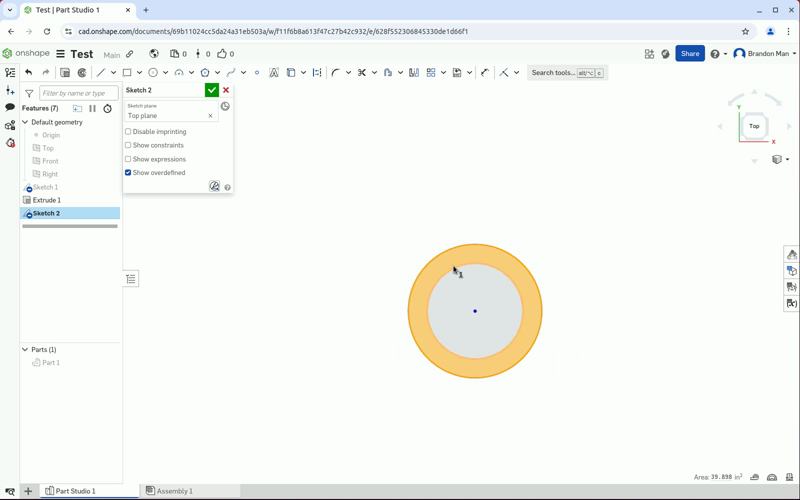
scroll(-6)
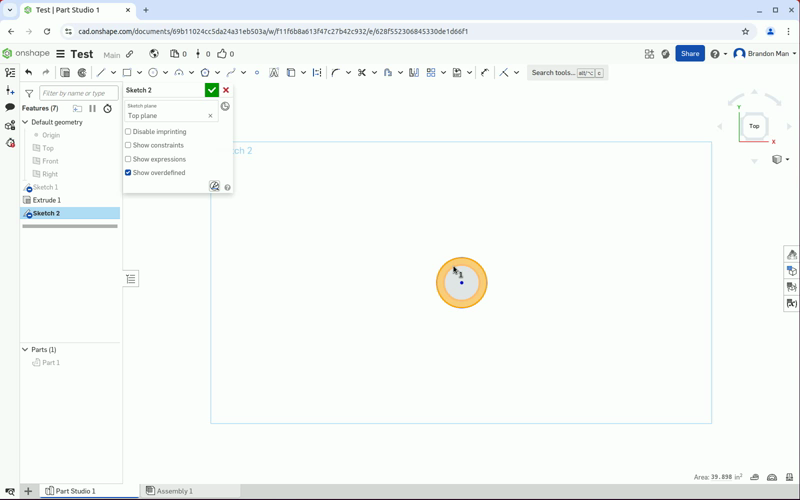
mouse_move(73, 352)
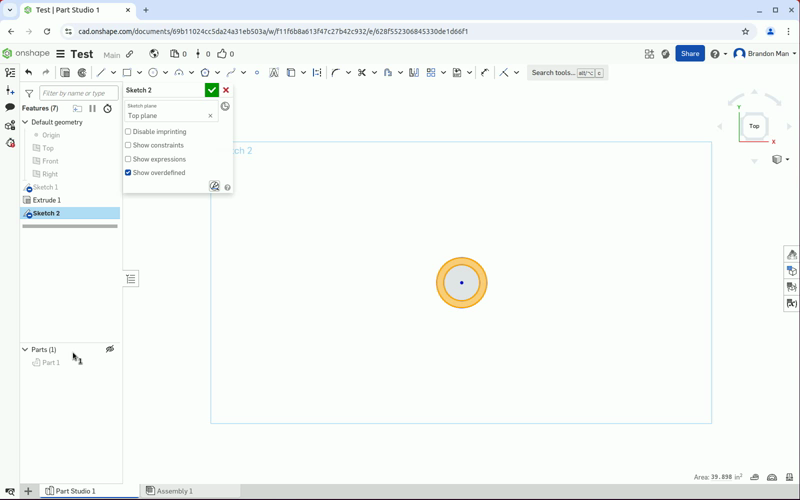
key(shift+y)
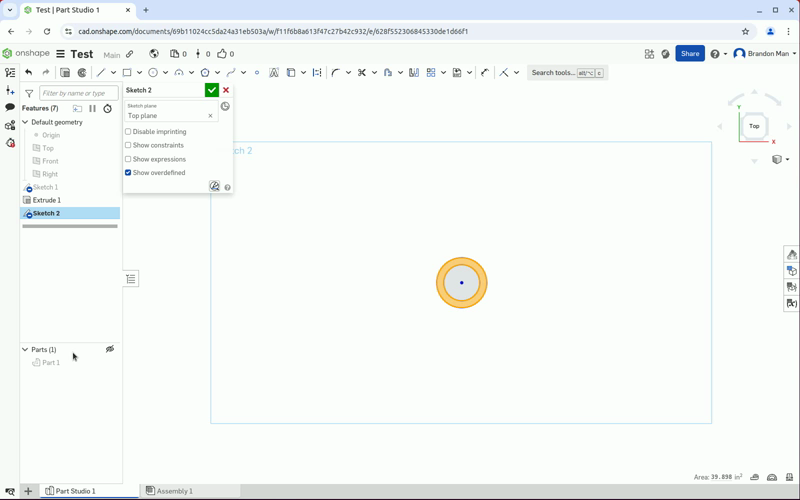
key(shift+e)
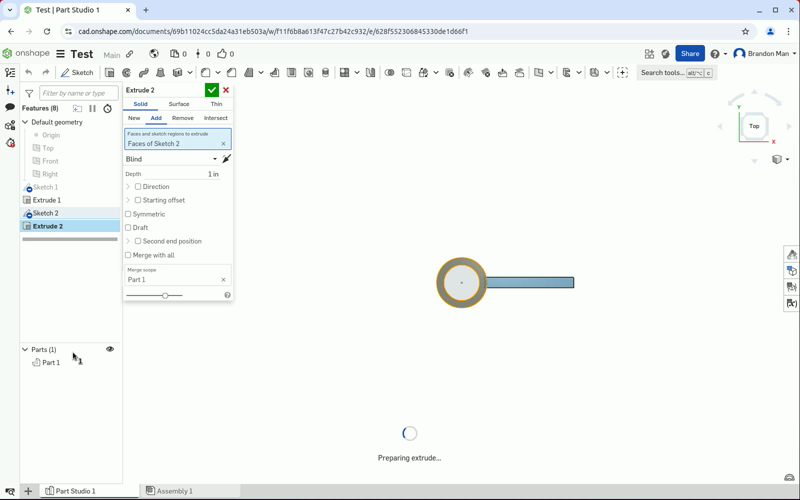
mouse_move(143, 106)
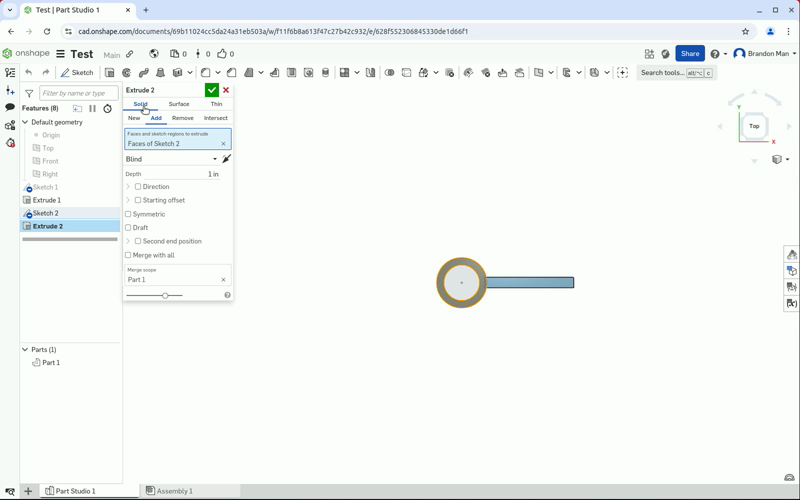
click(143, 106)
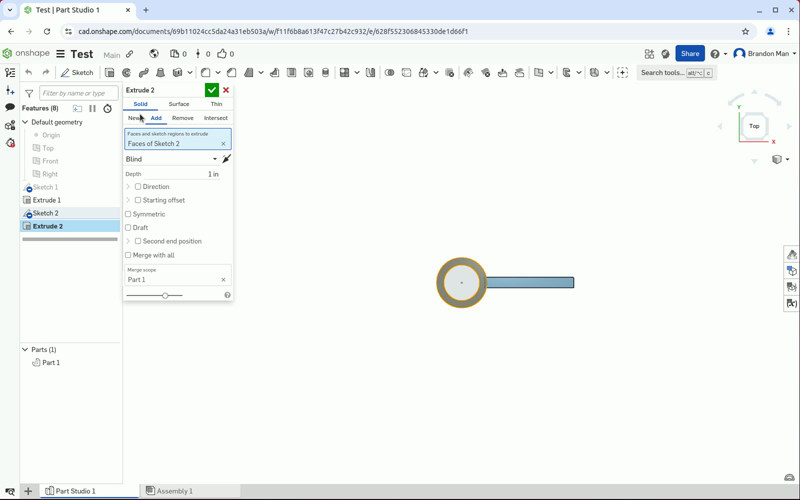
mouse_move(137, 120)
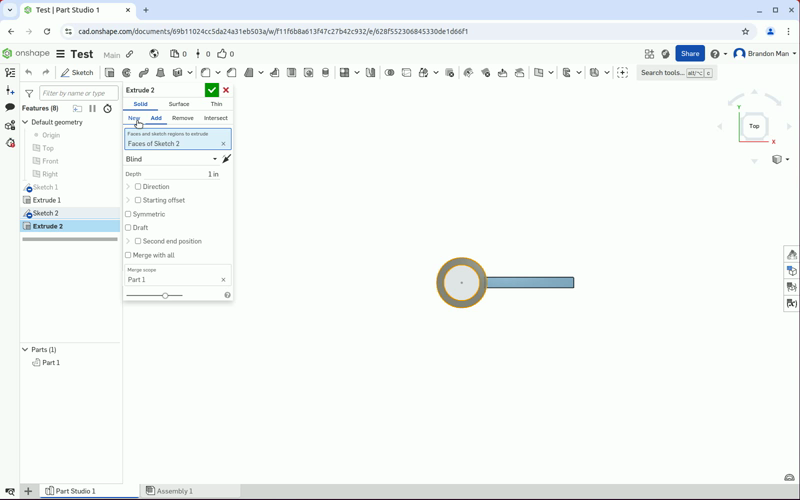
click(137, 120)
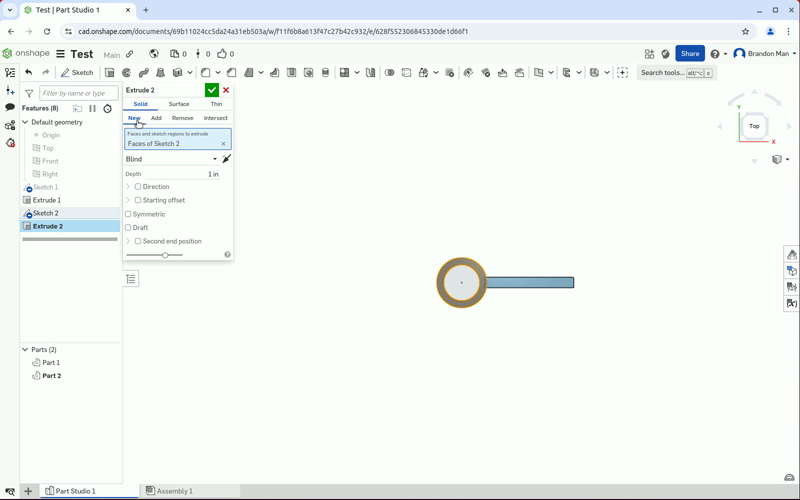
key(tab, 4)
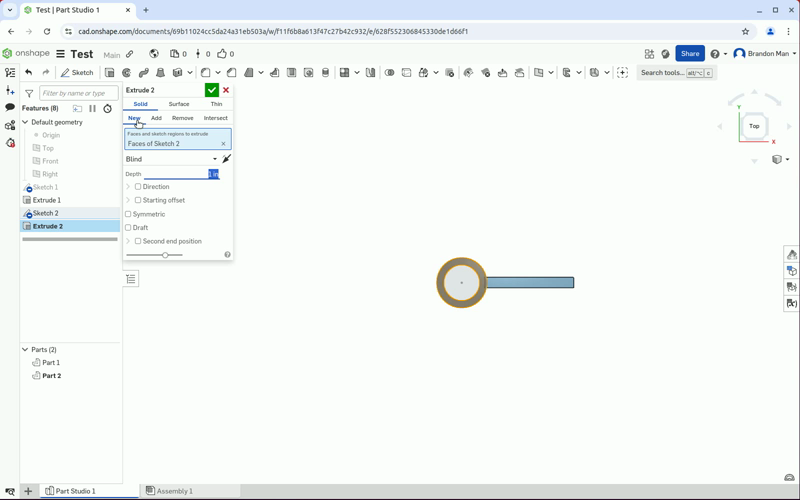
text(-2.166)
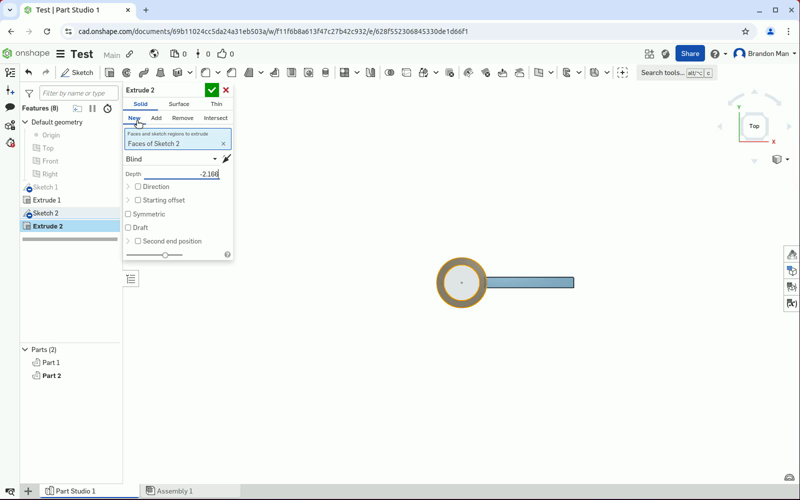
key(enter)
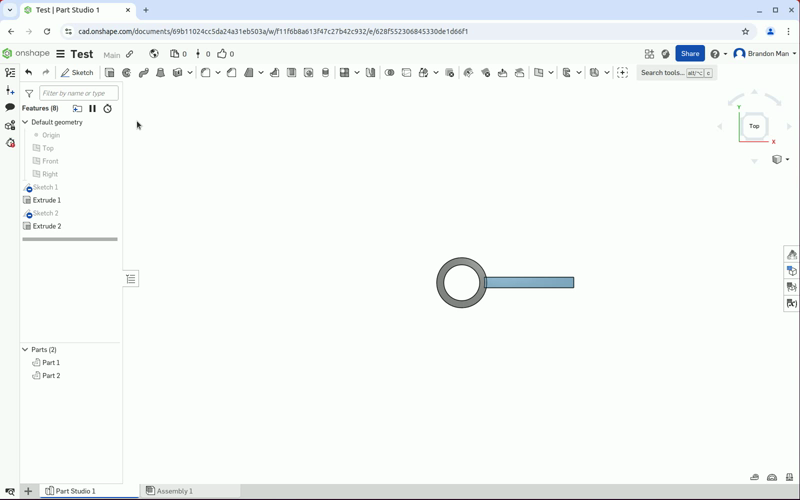
key(shift+h)
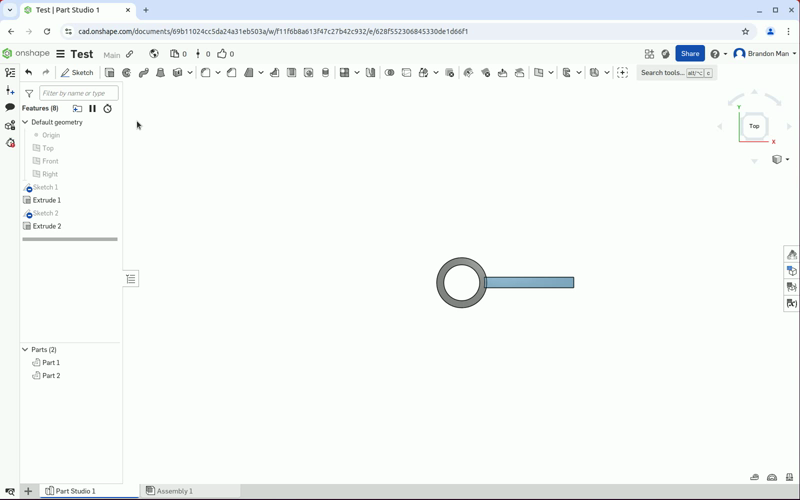
key(shift+h)
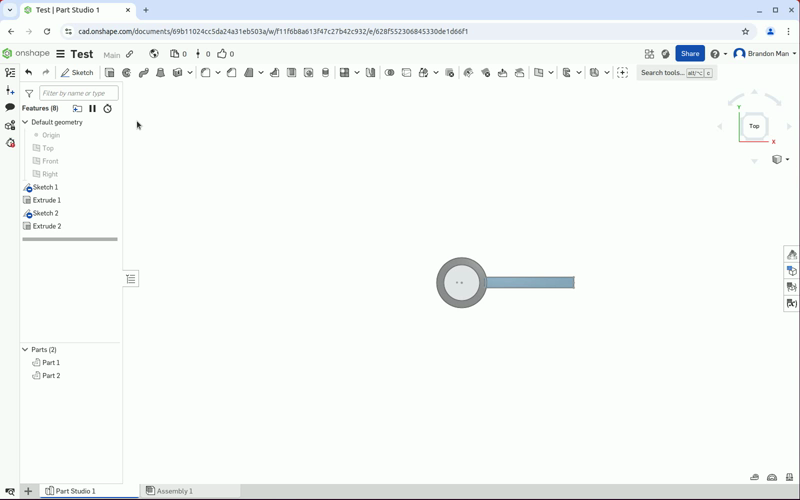
key(shift+7)
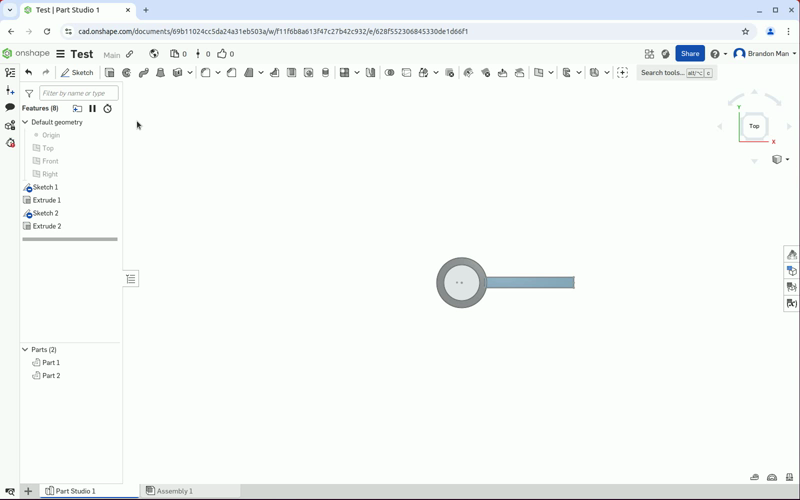
key(up, 3)
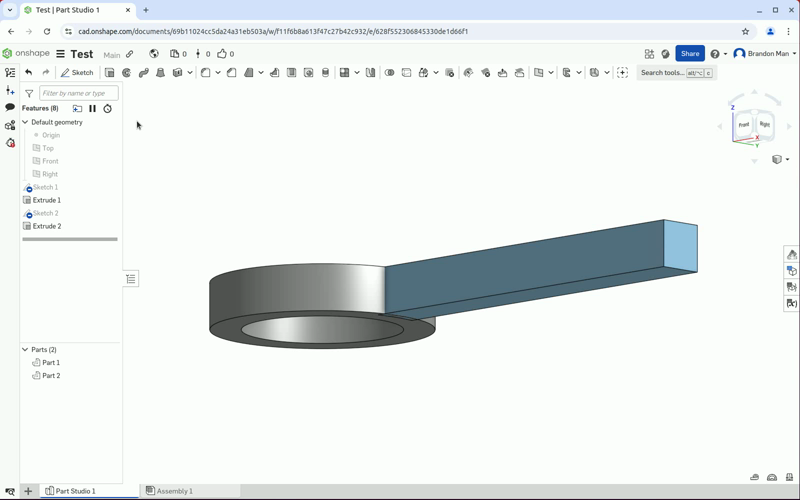
key(left, 3)
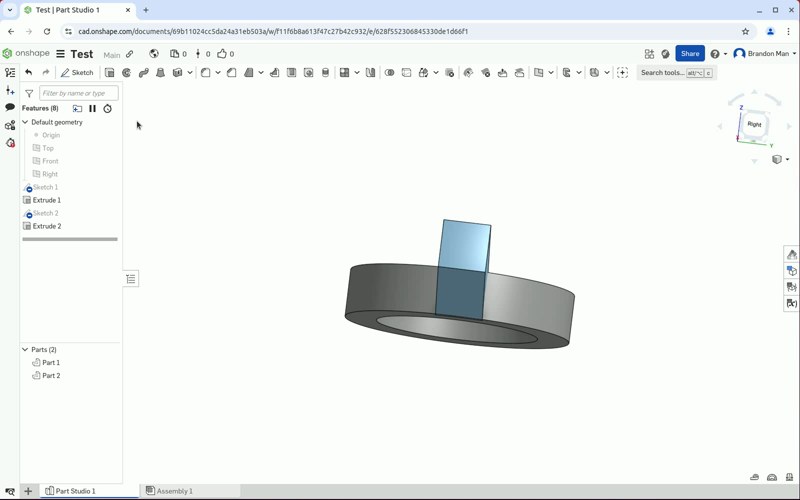
key(right, 3)
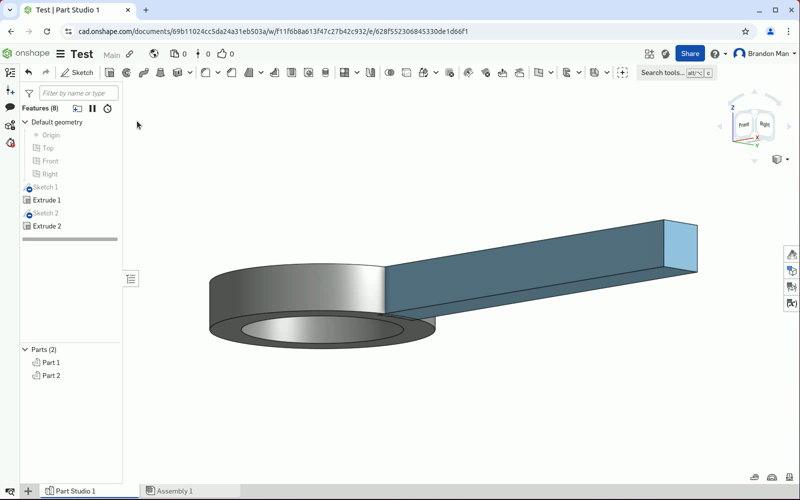
key(down, 3)
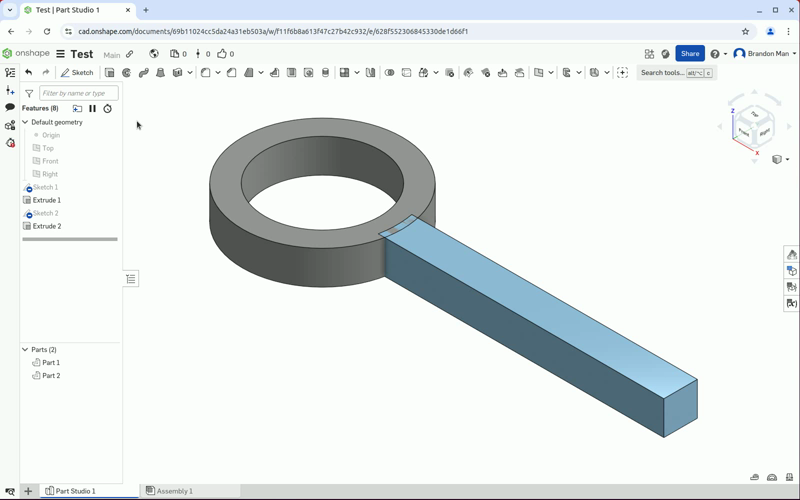
mouse_move(73, 189)
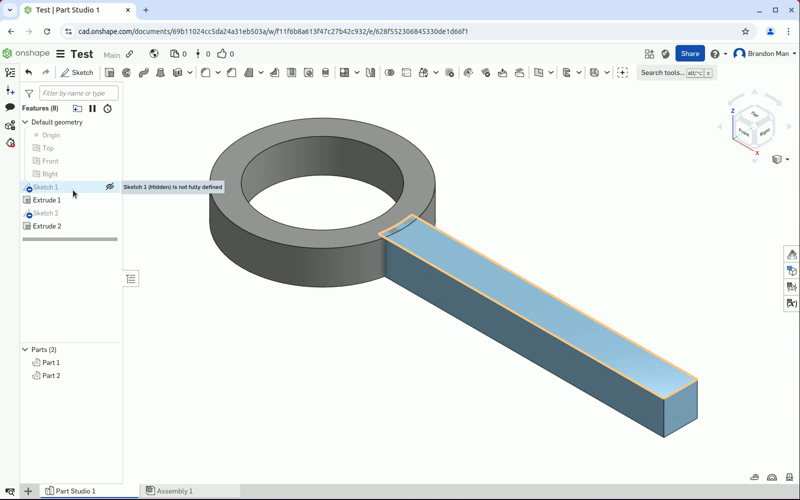
click(73, 189)